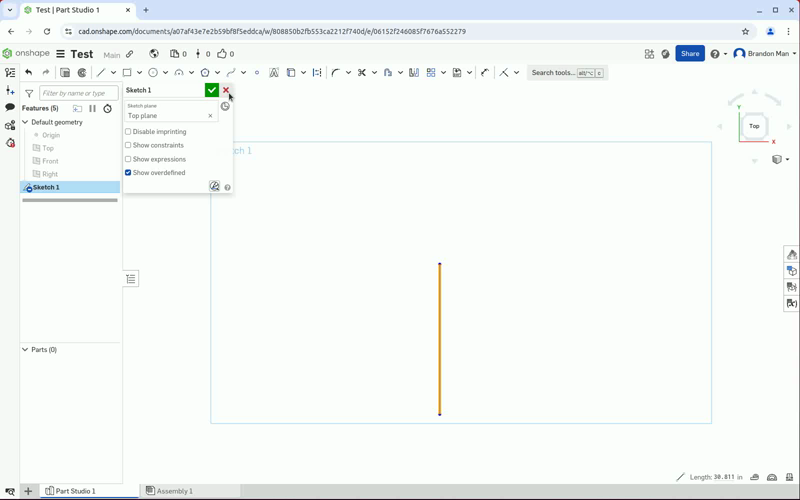
key(shift+h)
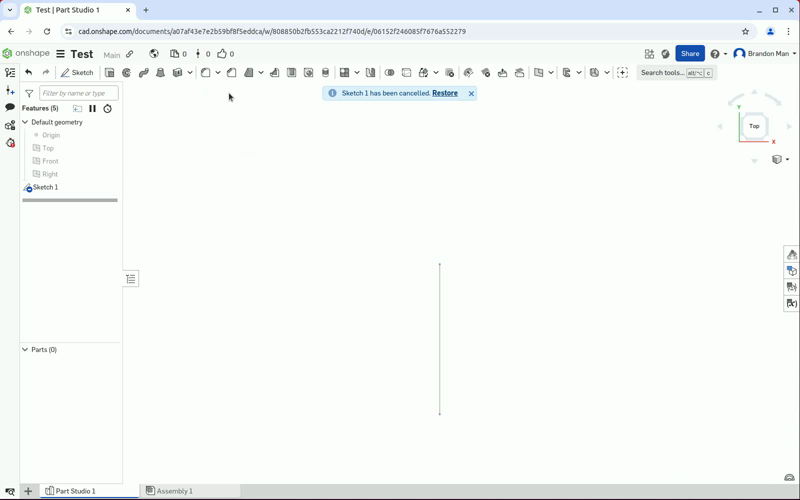
key(shift+s)
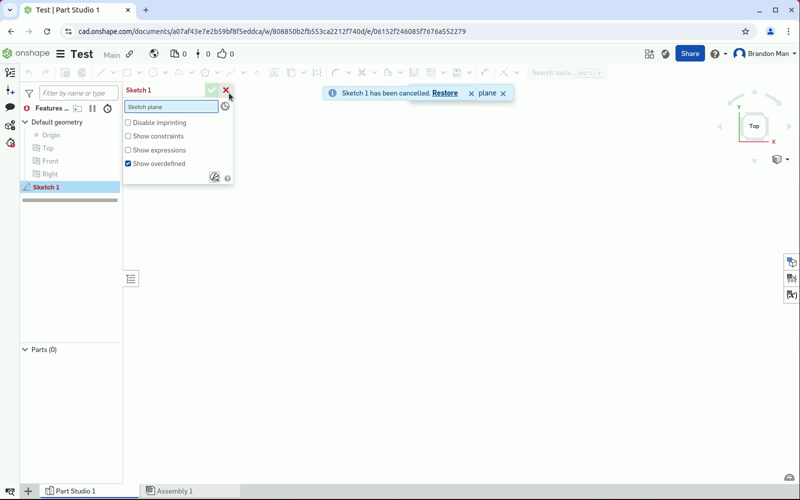
mouse_move(73, 150)
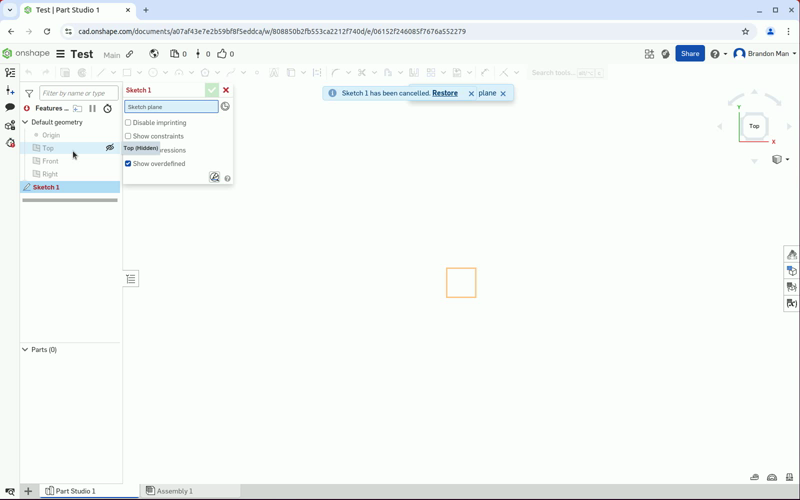
click(73, 150)
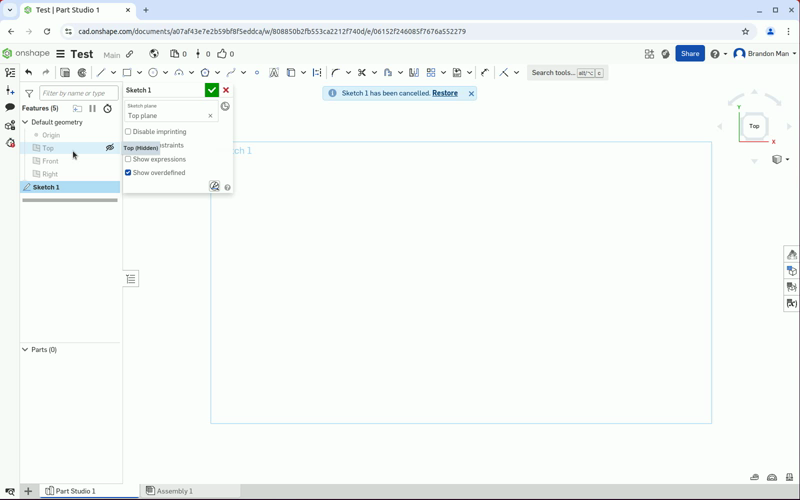
mouse_move(73, 352)
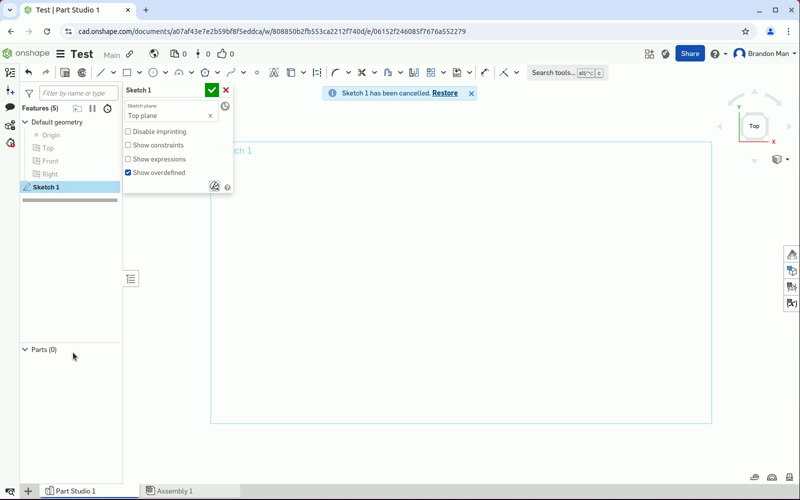
key(y)
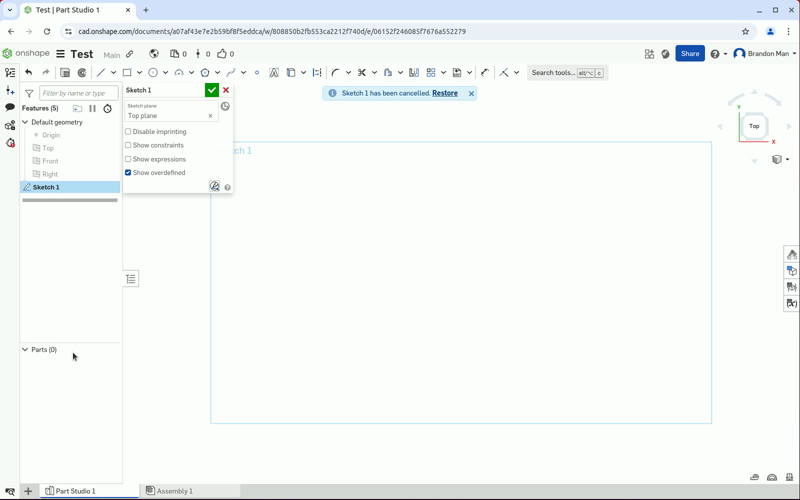
key(c)
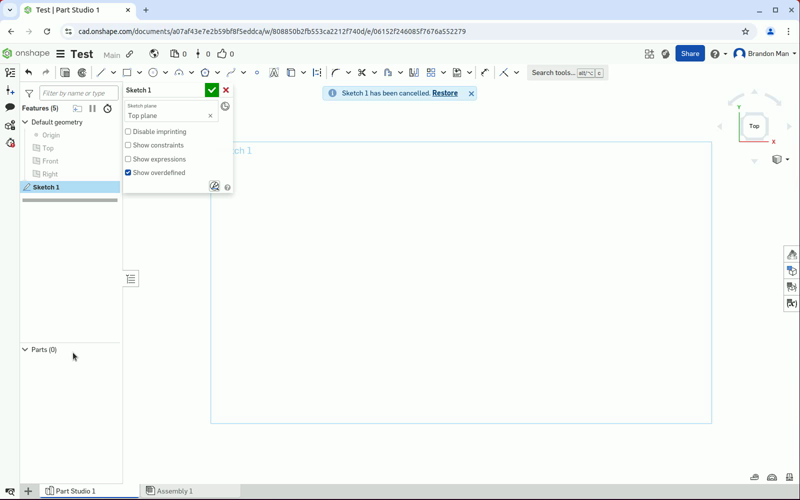
key_down(shift)
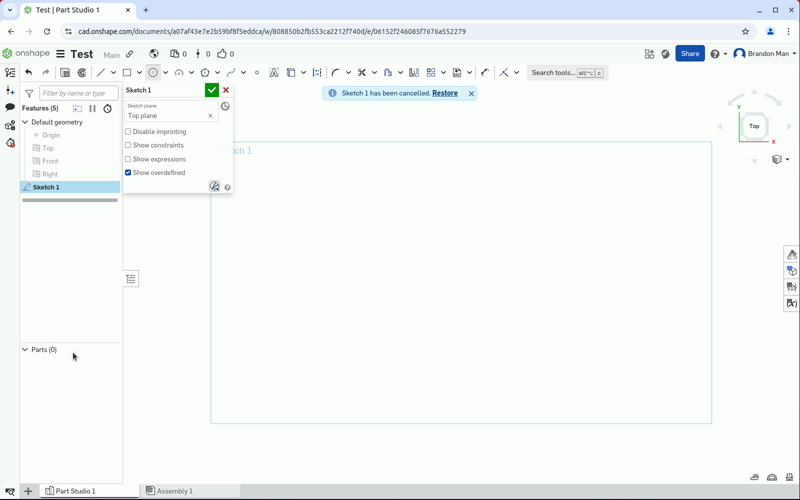
mouse_move(461, 282)
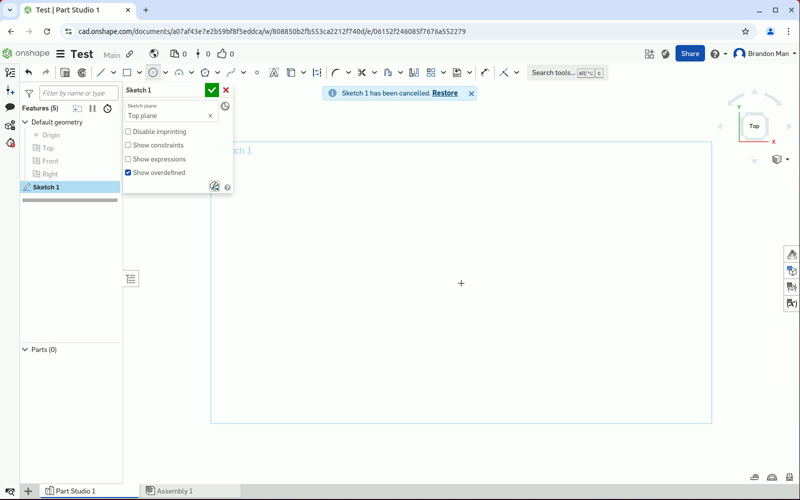
click(461, 282)
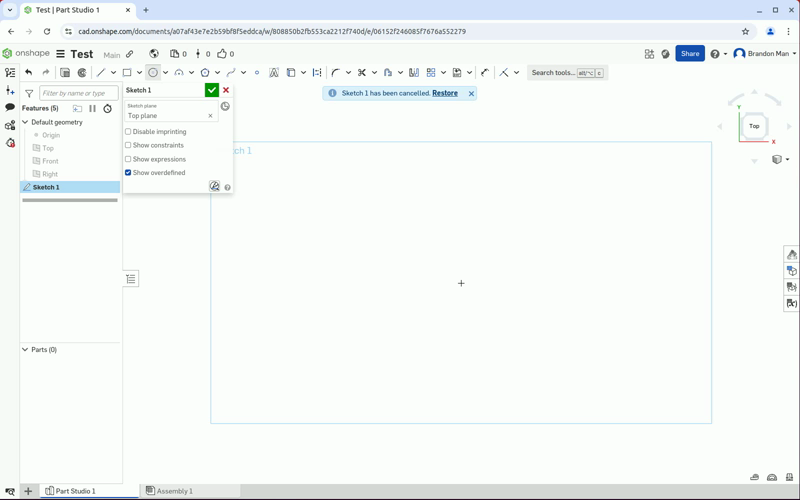
key_up(shift)
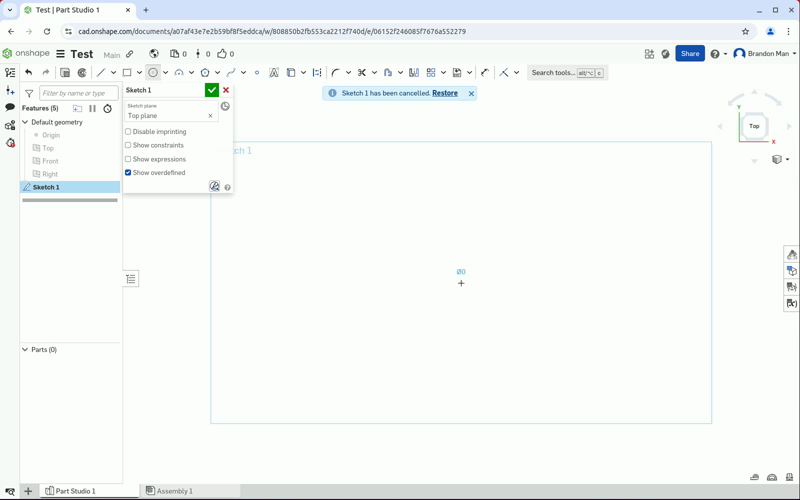
mouse_move(574, 282)
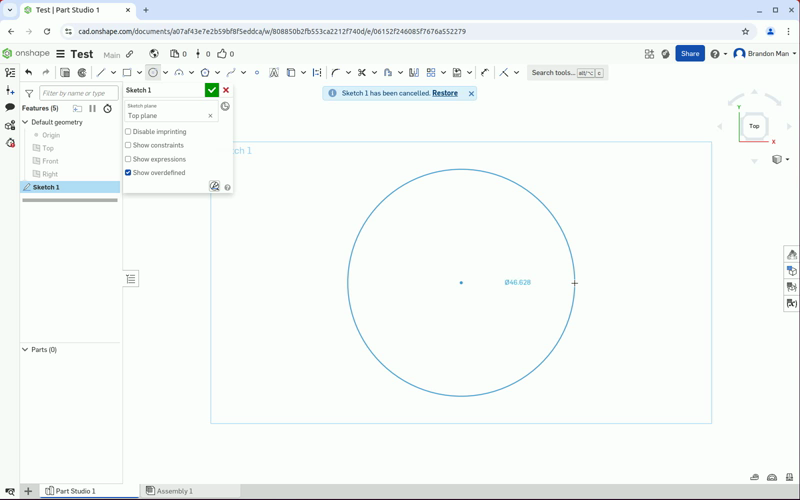
click(574, 282)
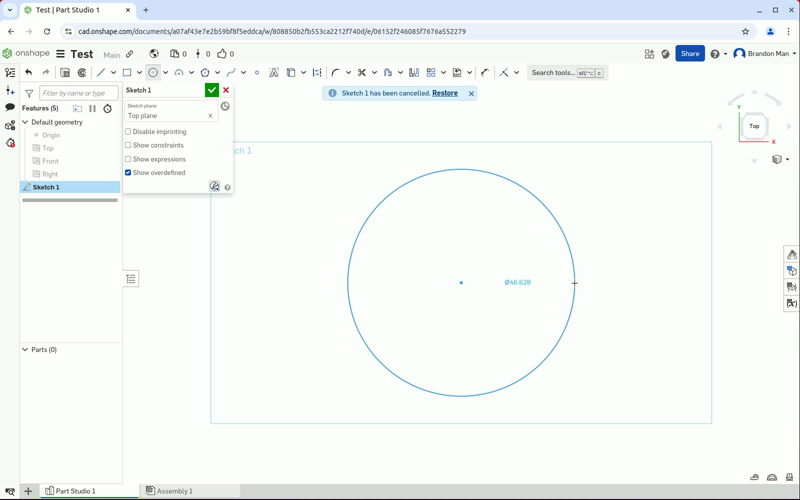
key(esc)
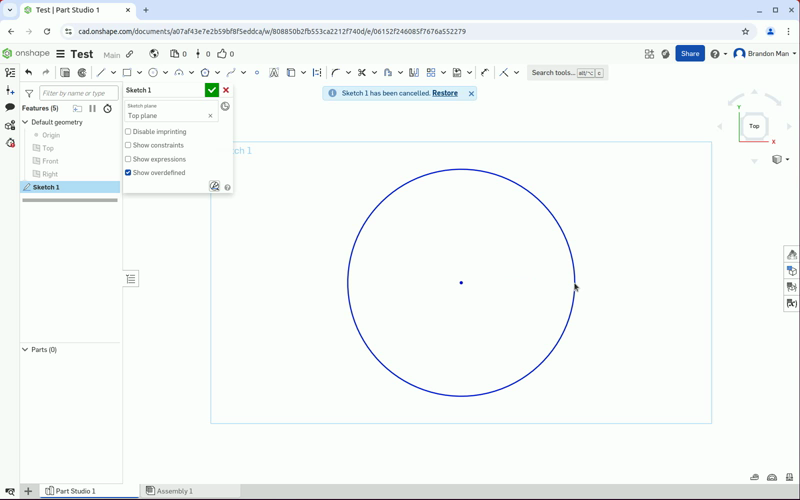
key(c)
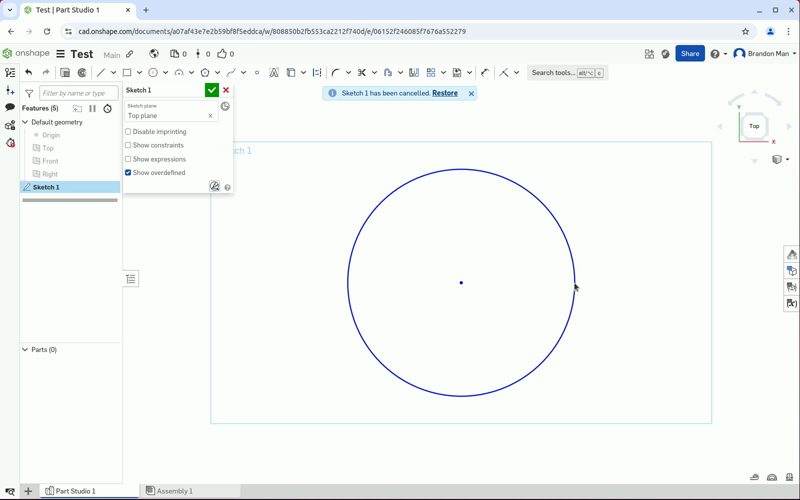
key_down(shift)
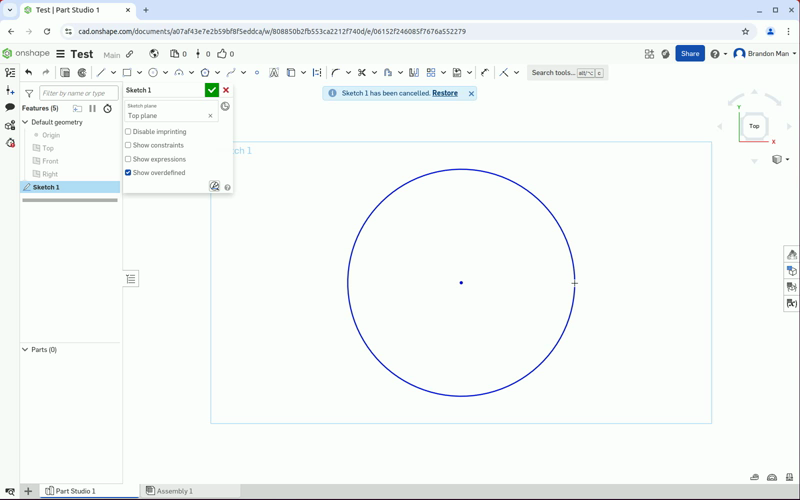
mouse_move(461, 282)
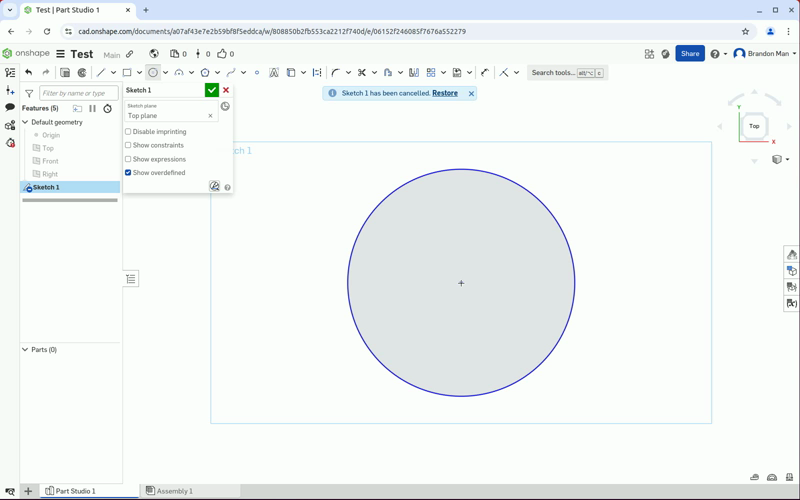
click(461, 282)
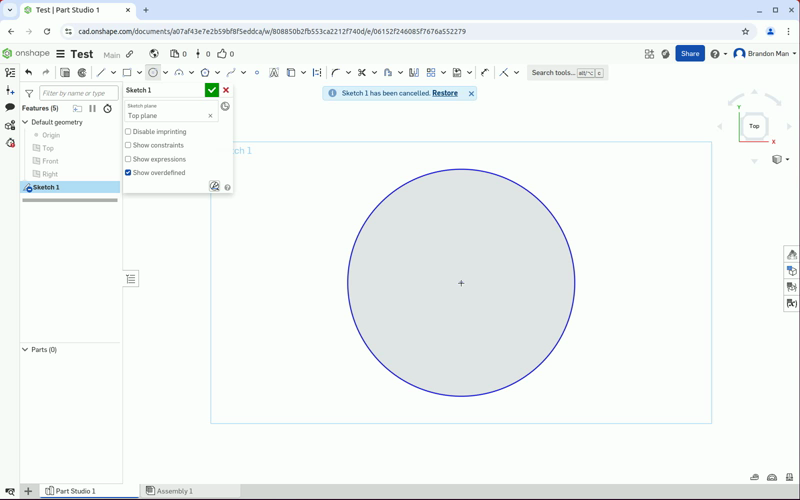
key_up(shift)
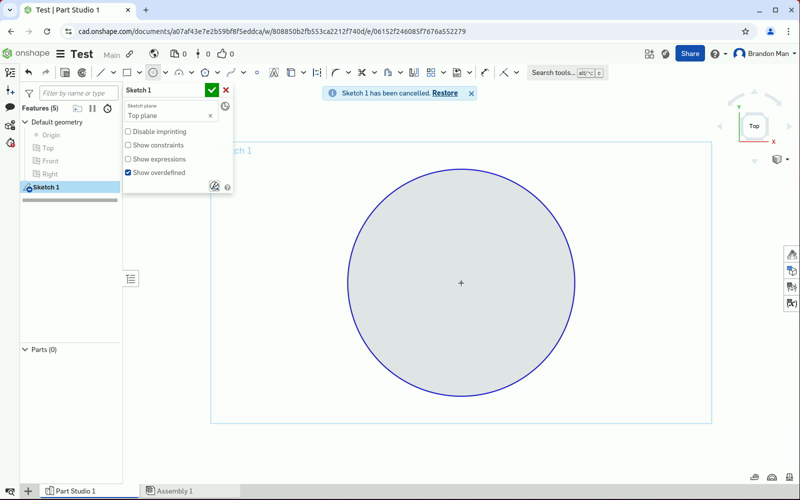
mouse_move(473, 282)
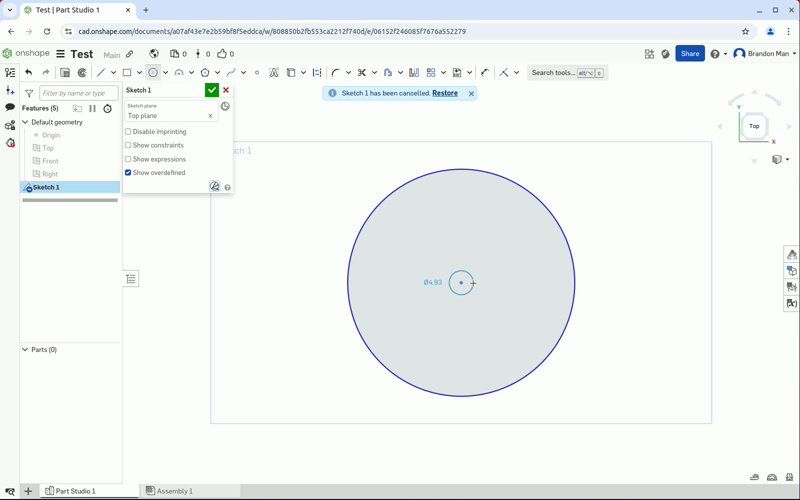
click(473, 282)
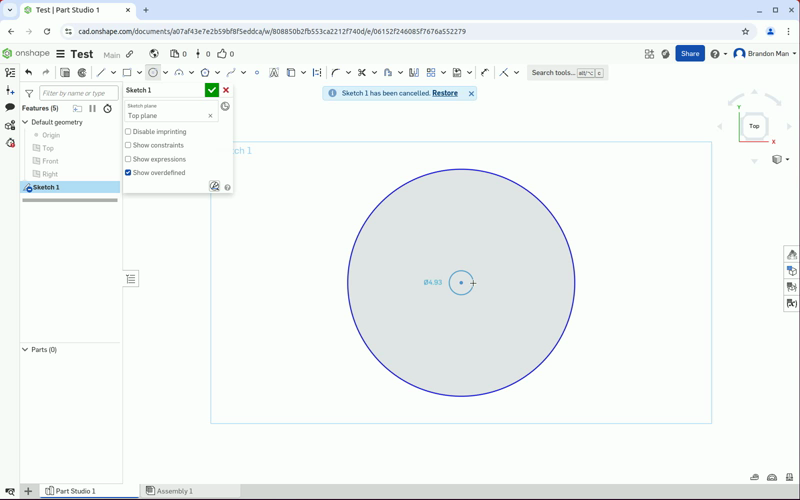
key(esc)
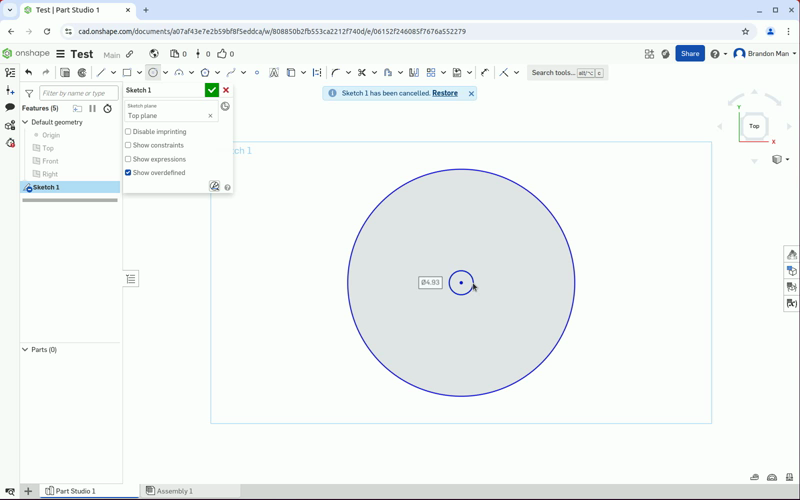
mouse_move(419, 261)
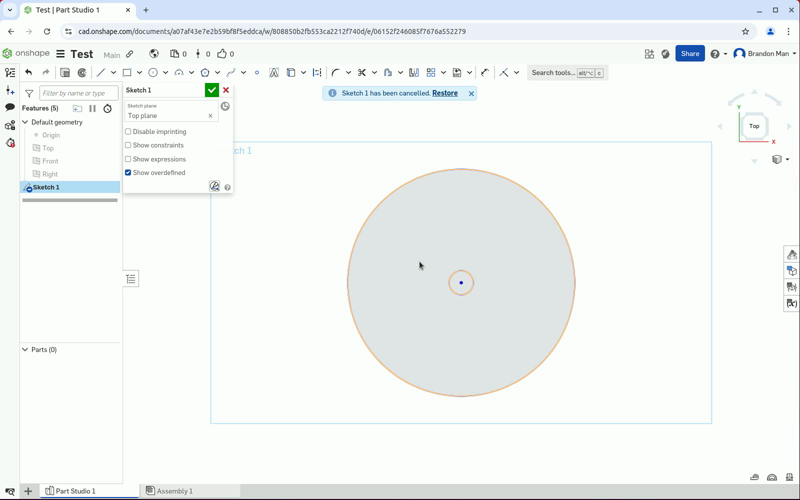
click(419, 261)
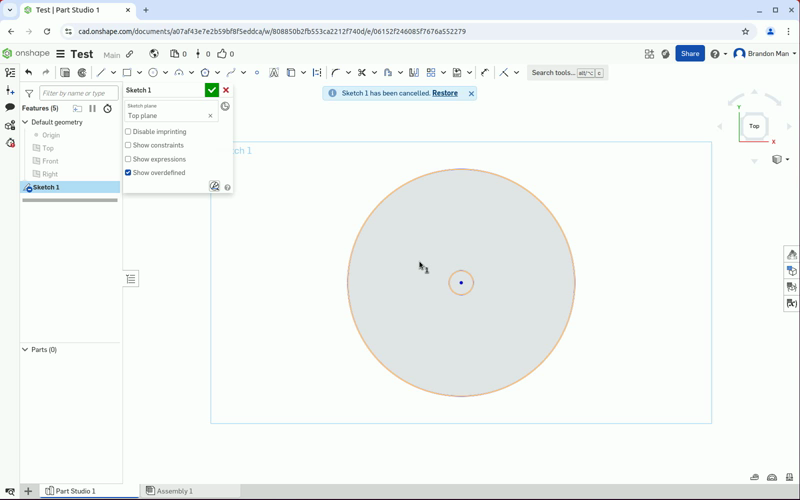
mouse_move(73, 352)
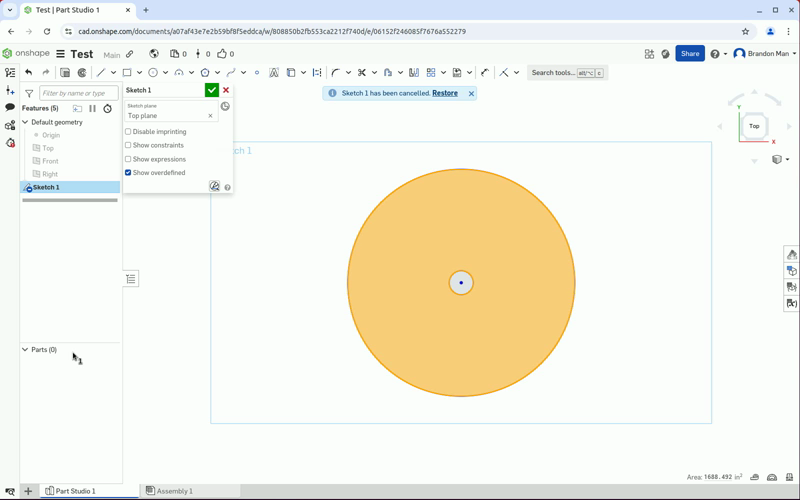
key(shift+y)
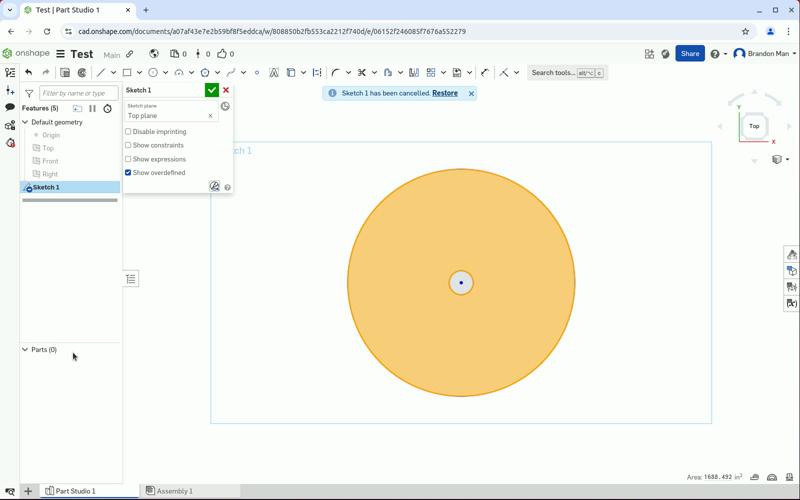
key(shift+e)
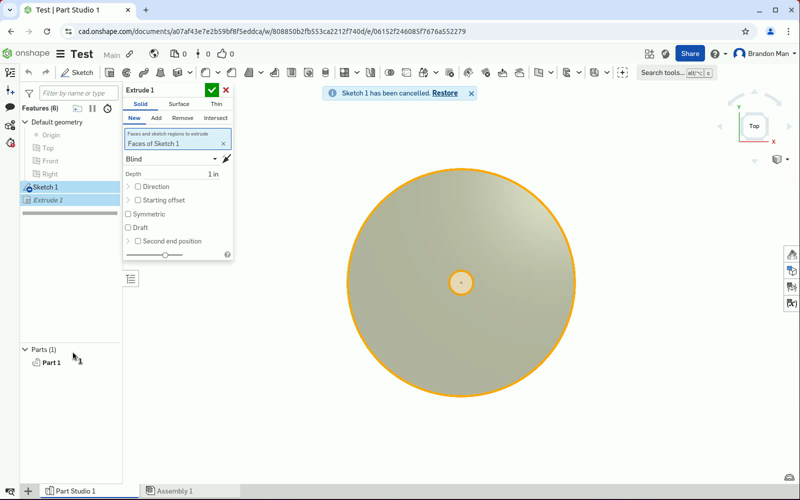
mouse_move(143, 106)
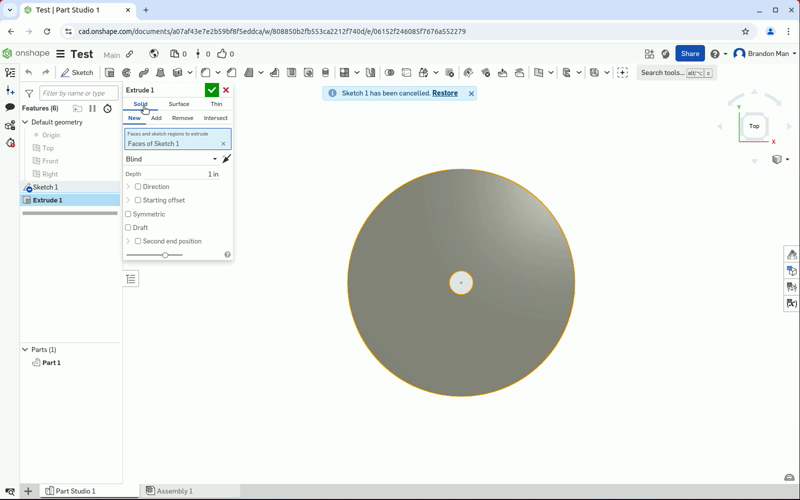
click(143, 106)
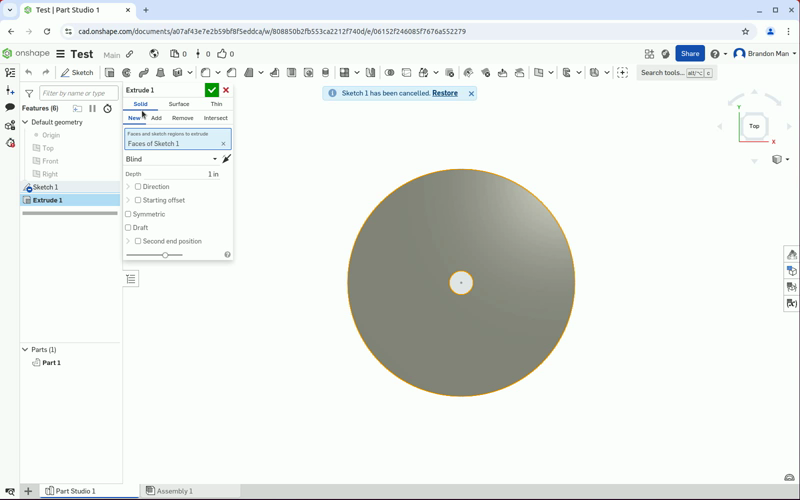
mouse_move(137, 120)
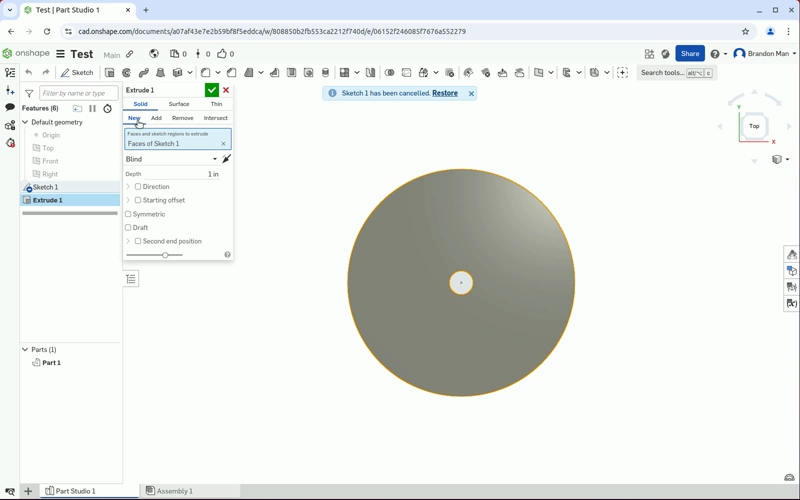
click(137, 120)
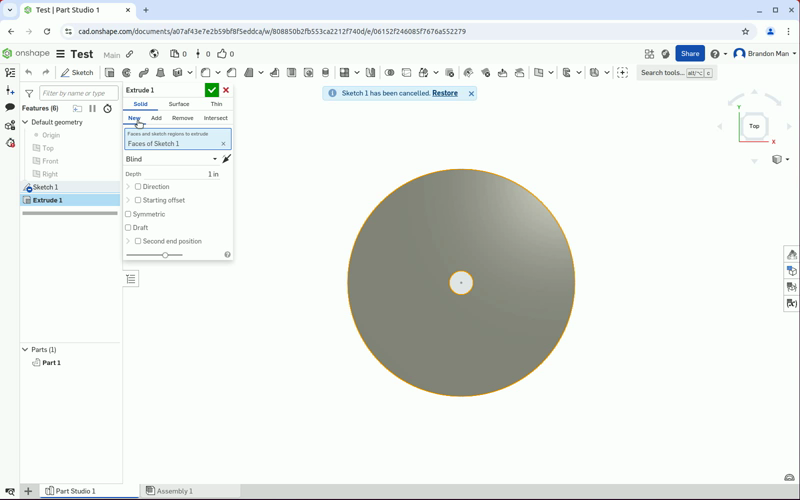
key(tab, 4)
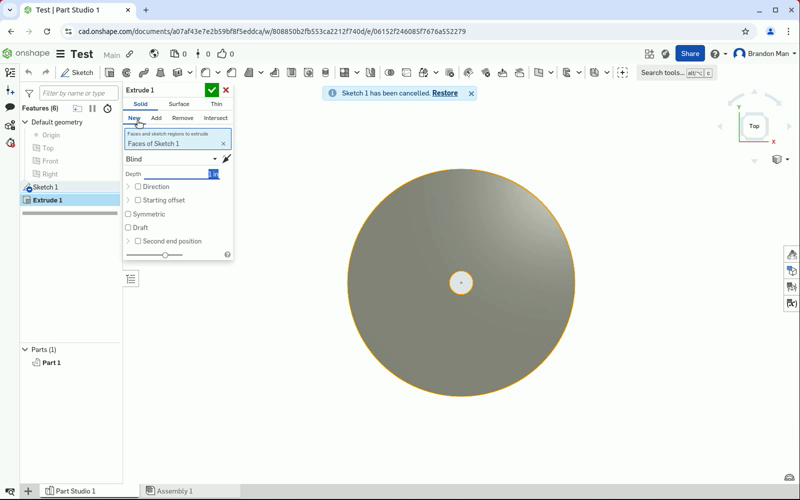
text(2.166)
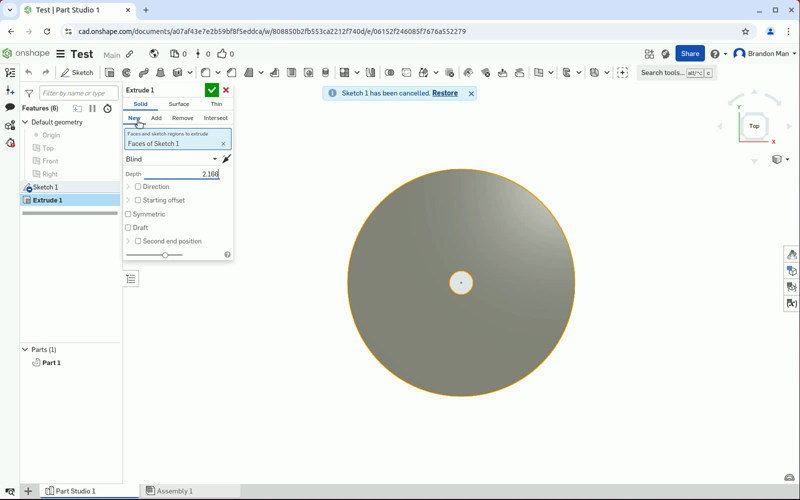
key(enter)
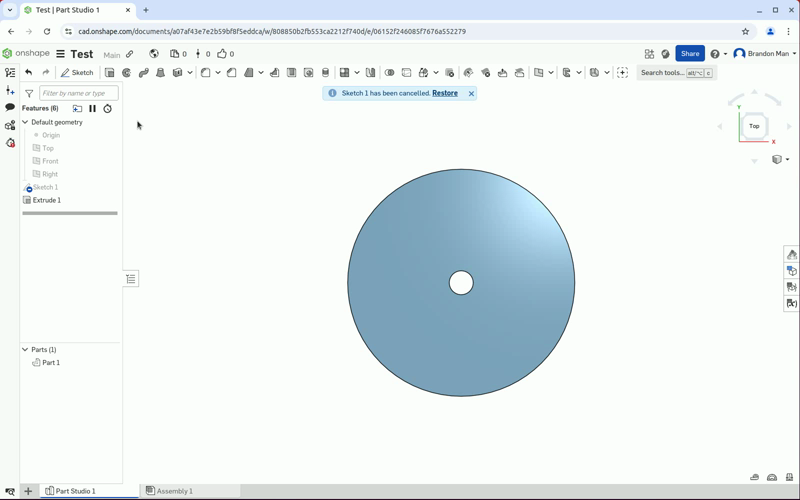
key(shift+h)
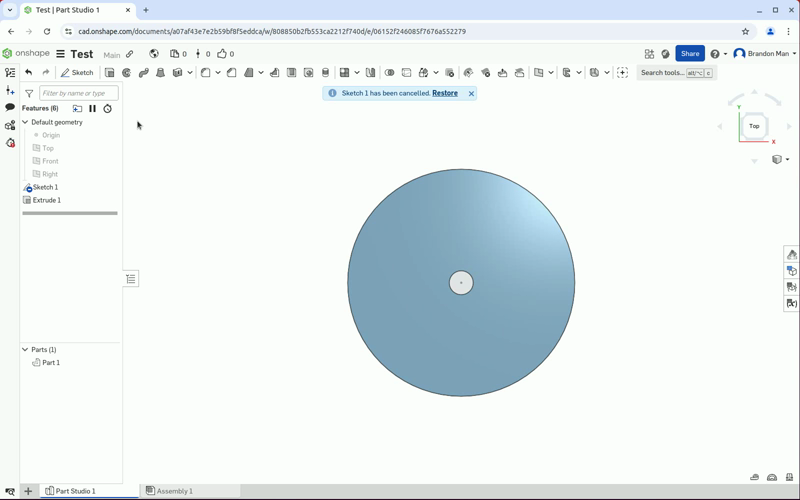
key(shift+h)
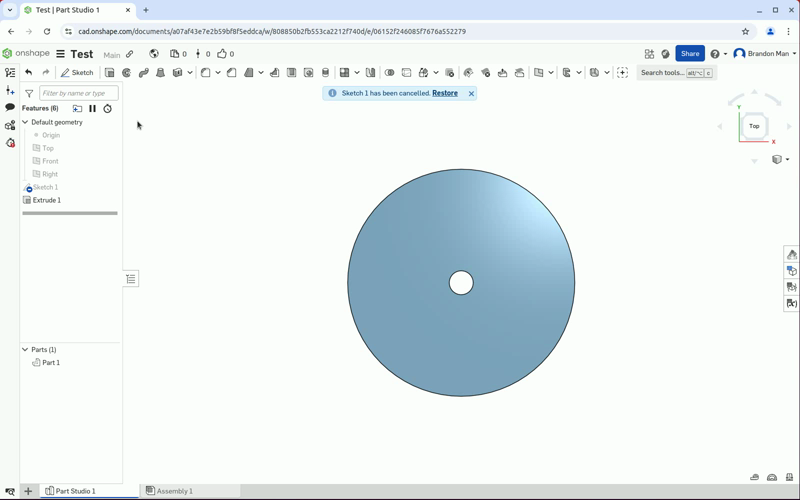
mouse_move(73, 189)
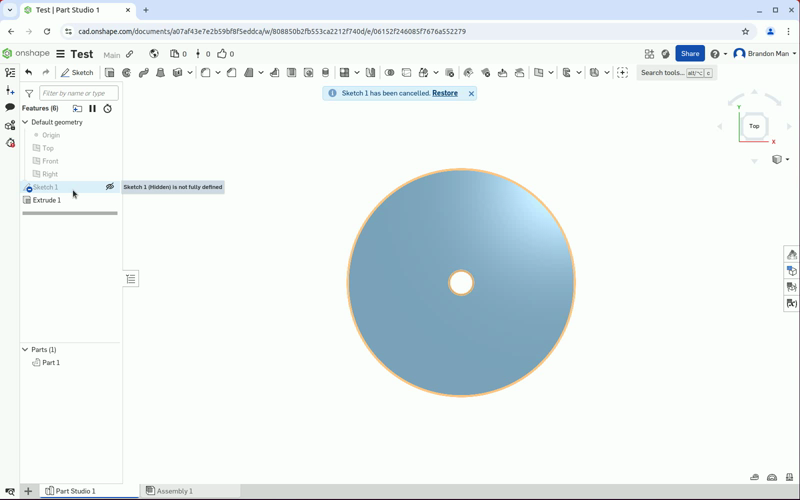
click(73, 189)
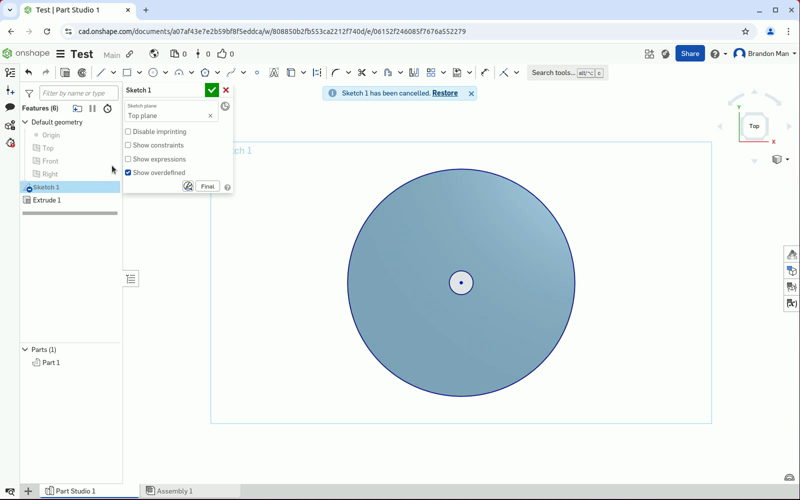
mouse_move(229, 92)
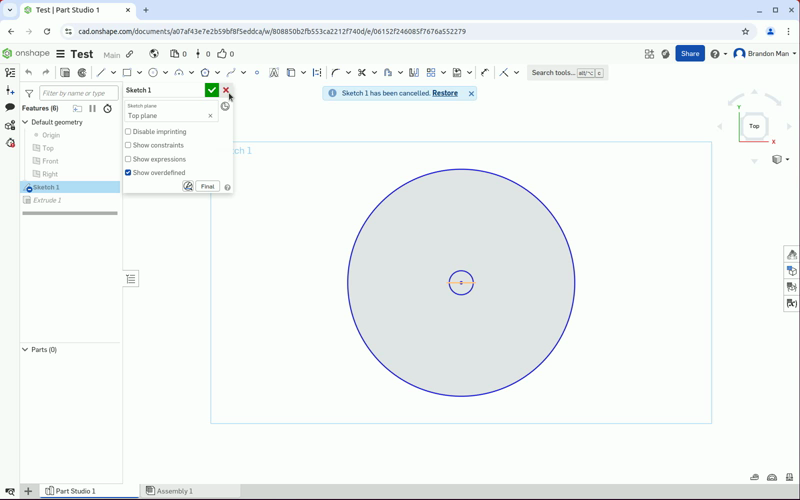
click(229, 92)
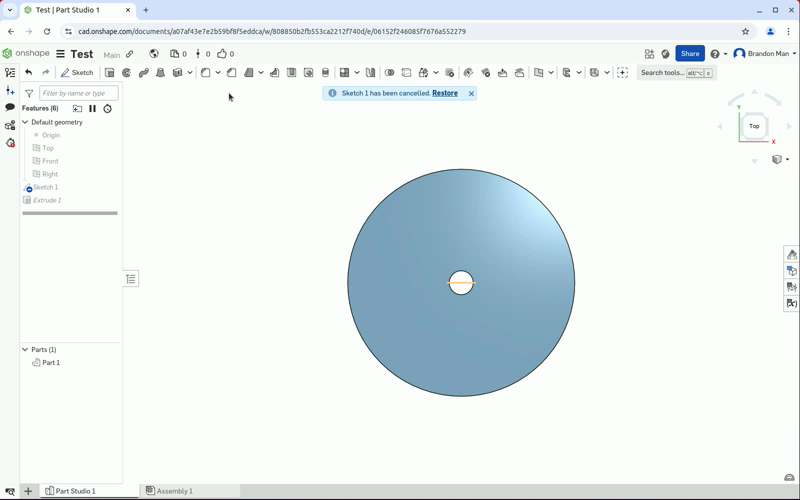
mouse_move(541, 75)
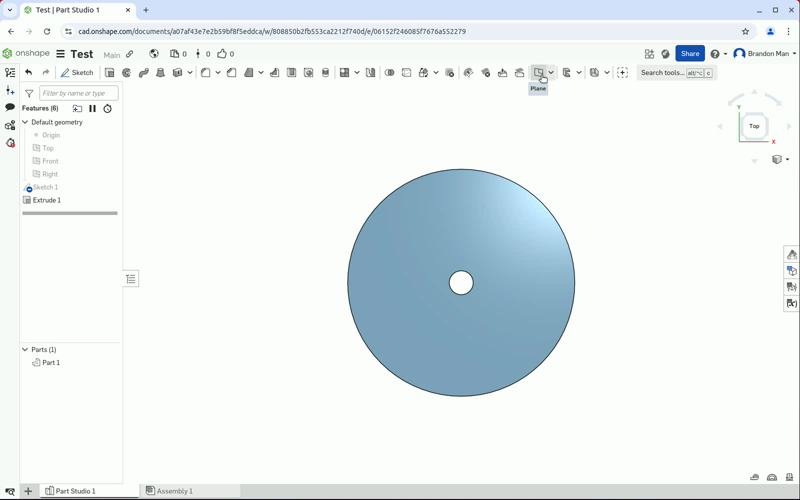
click(541, 75)
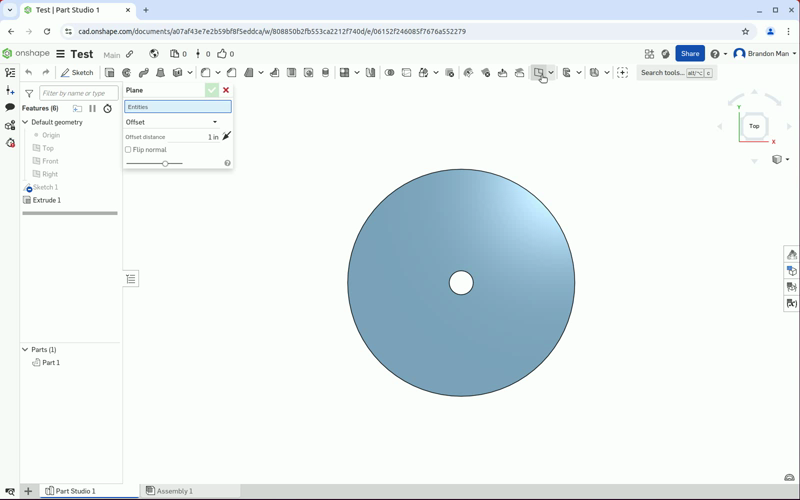
mouse_move(73, 150)
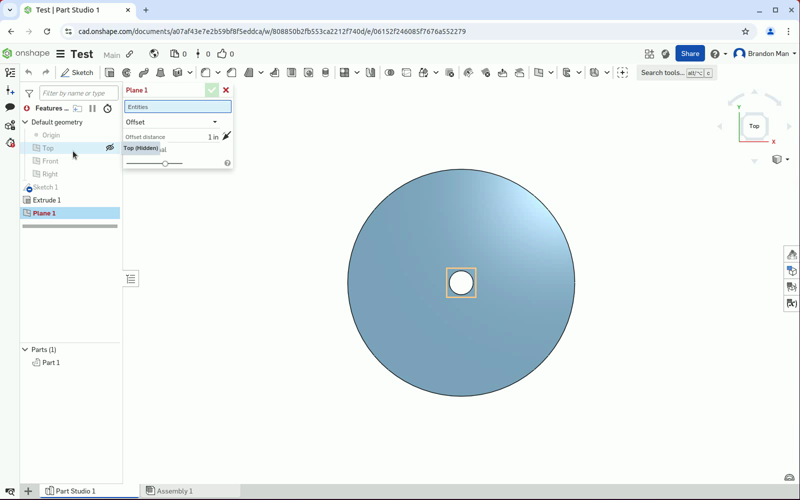
click(73, 150)
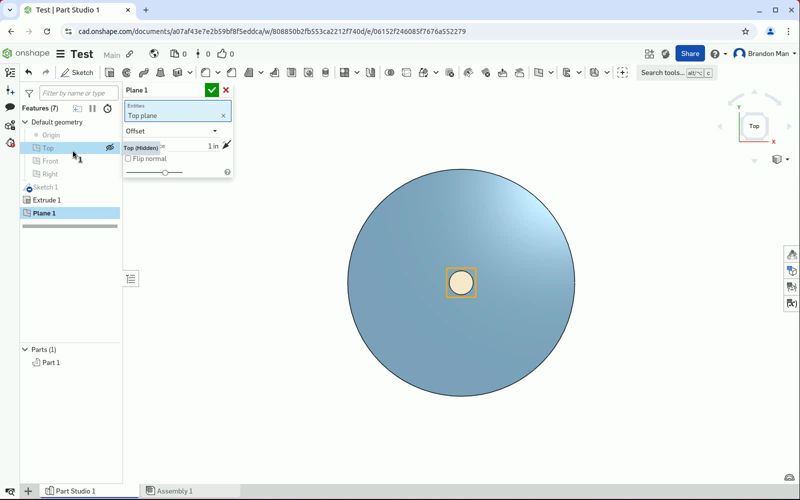
key(tab, 2)
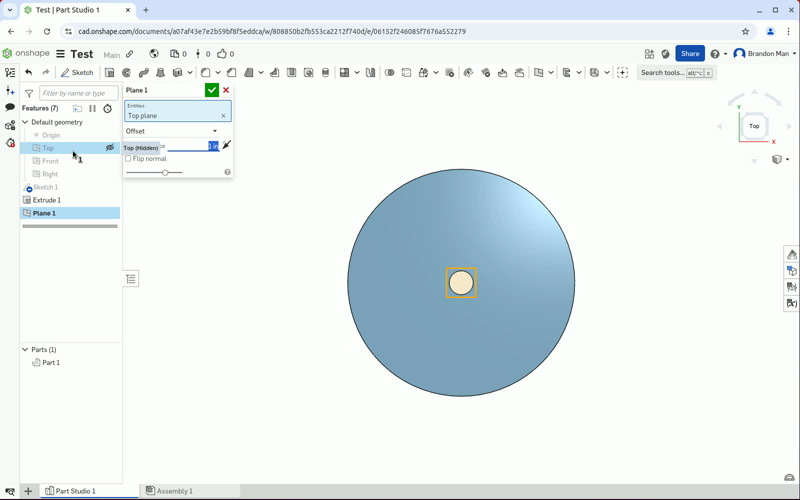
text(2.157)
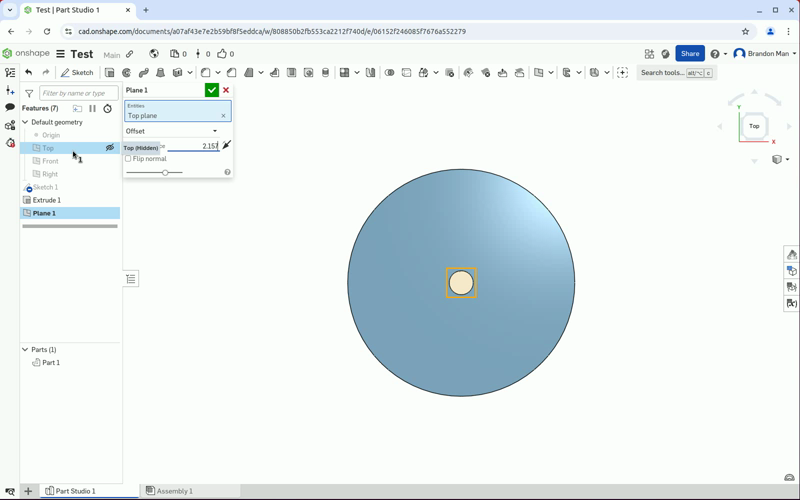
key(enter, 2)
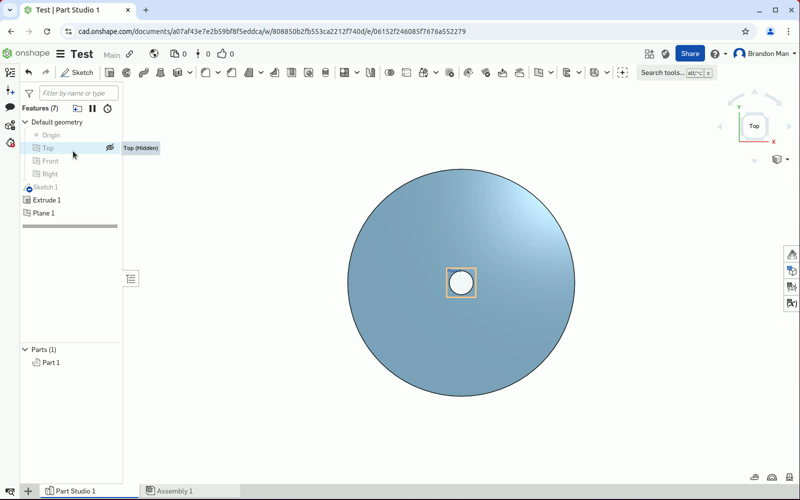
key(shift+s)
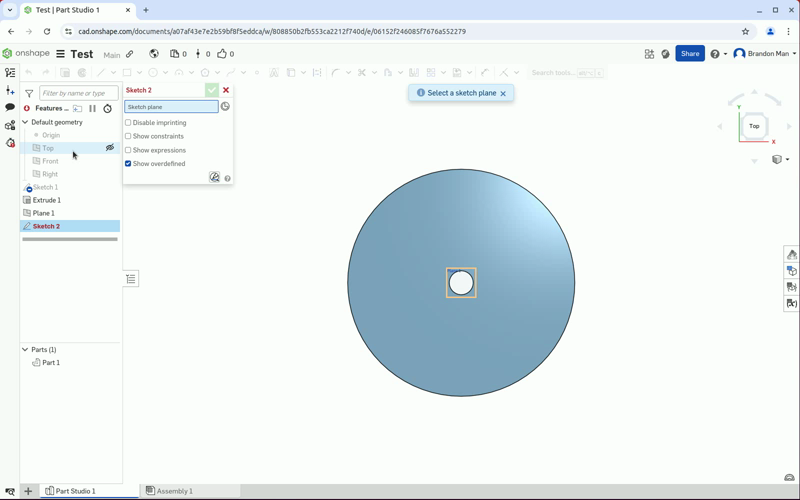
mouse_move(73, 215)
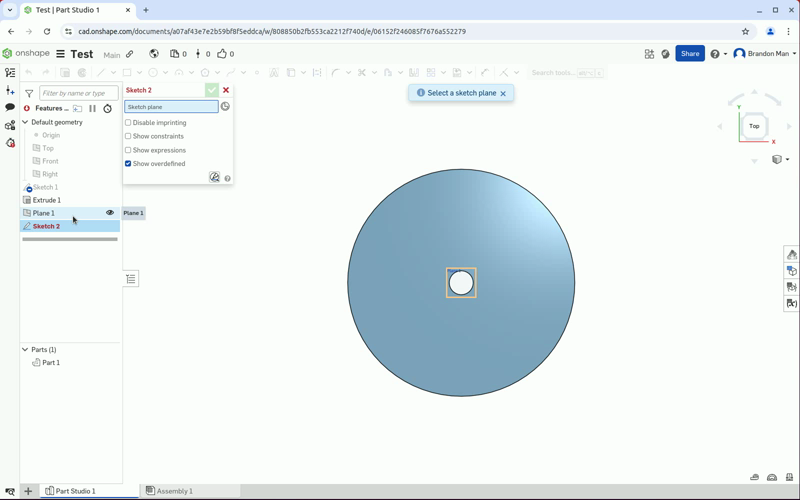
click(73, 215)
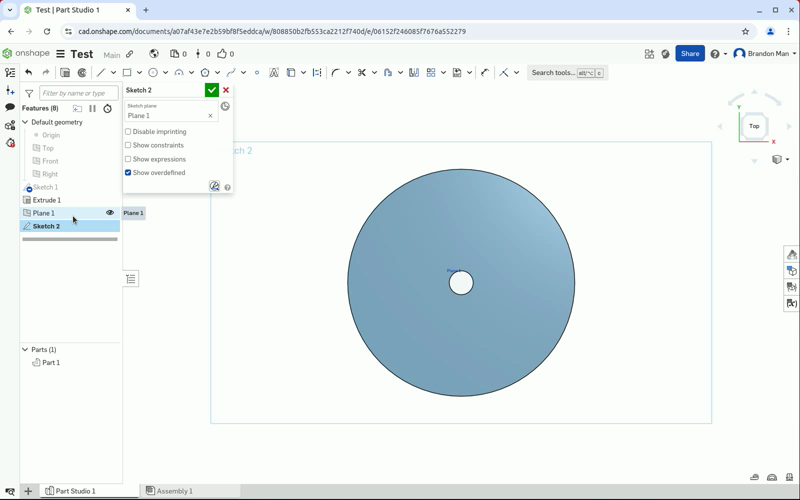
mouse_move(73, 352)
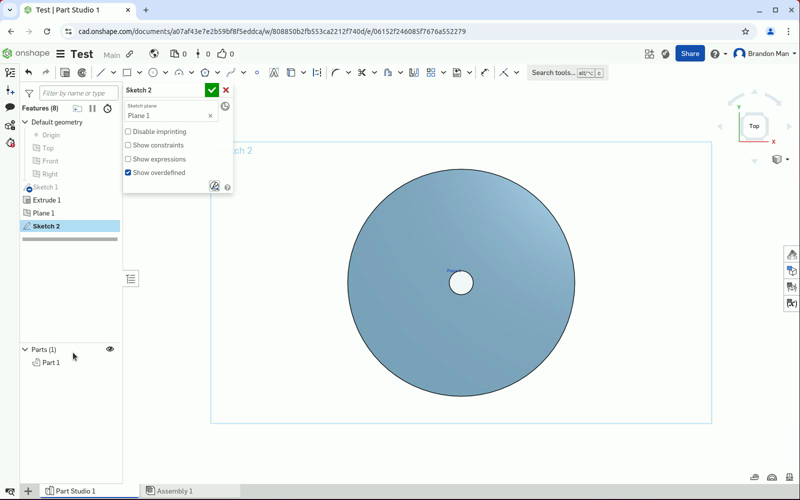
key(y)
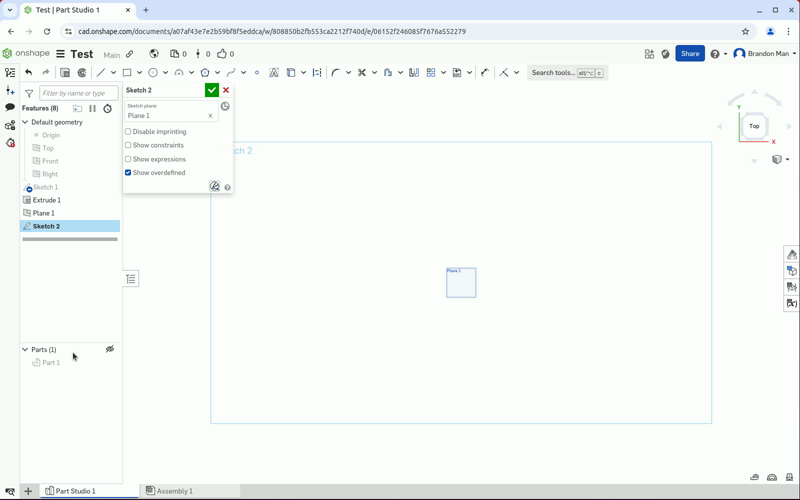
key(c)
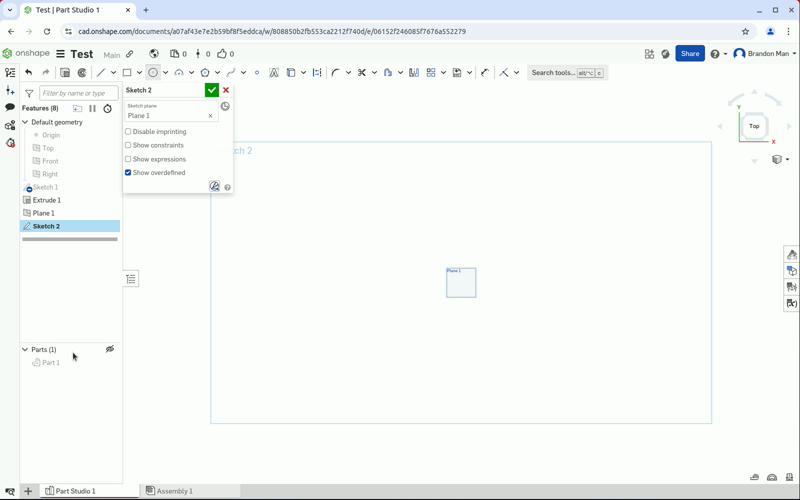
key_down(shift)
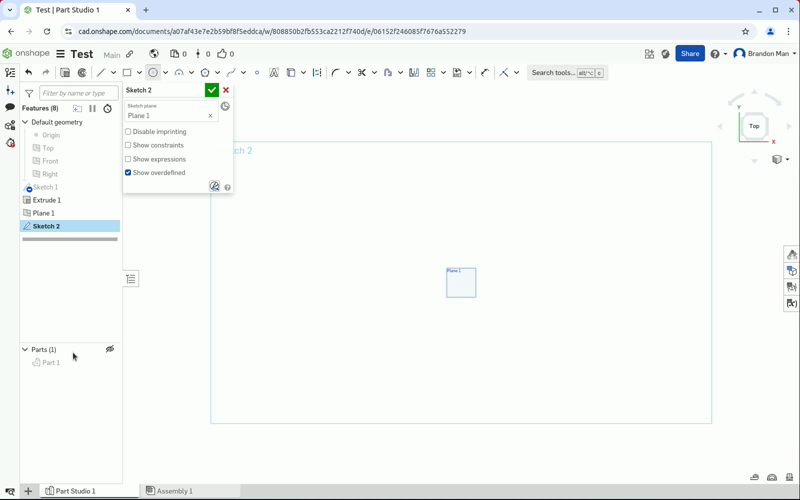
mouse_move(461, 282)
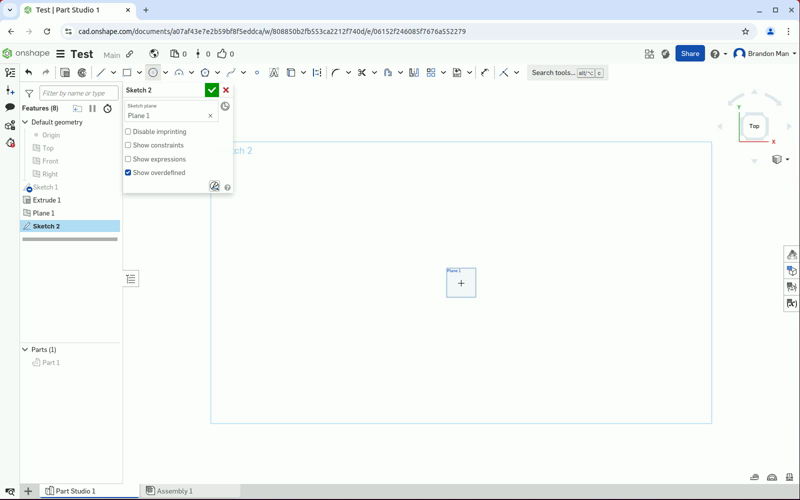
click(461, 282)
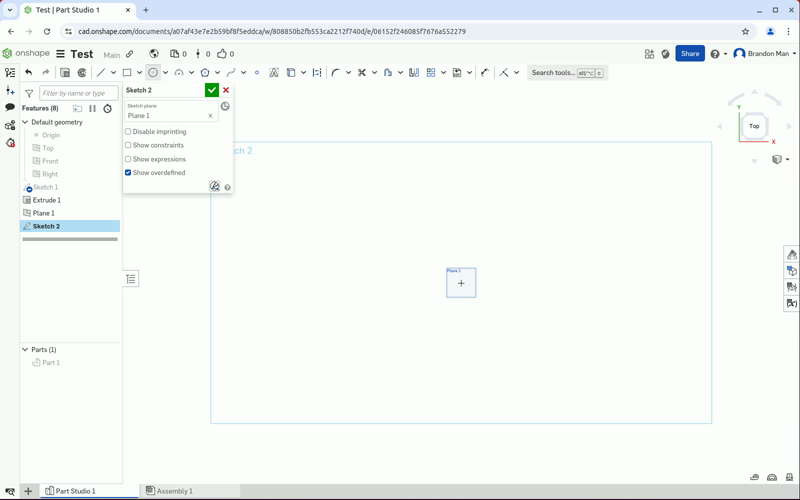
key_up(shift)
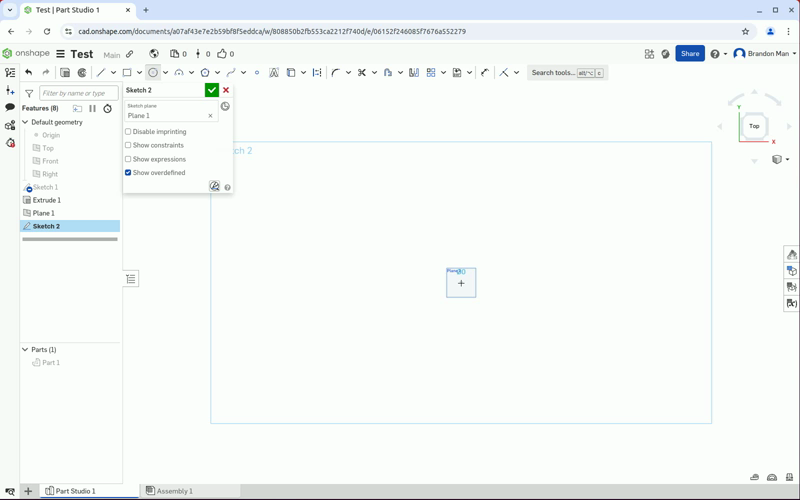
mouse_move(502, 282)
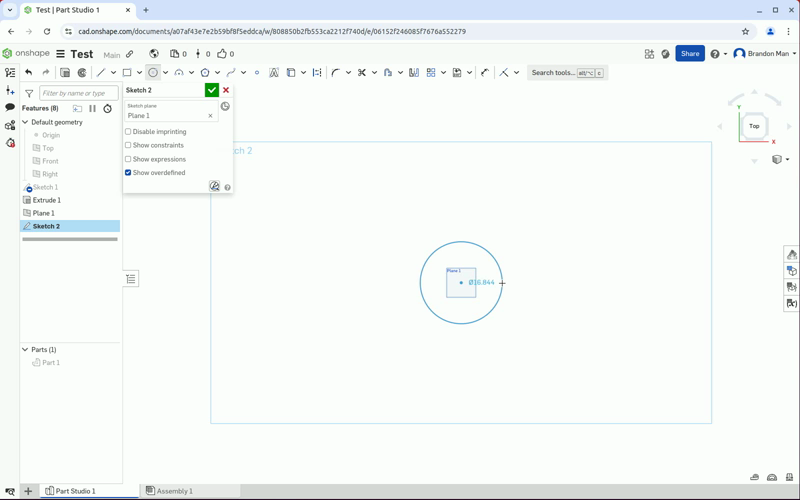
click(502, 282)
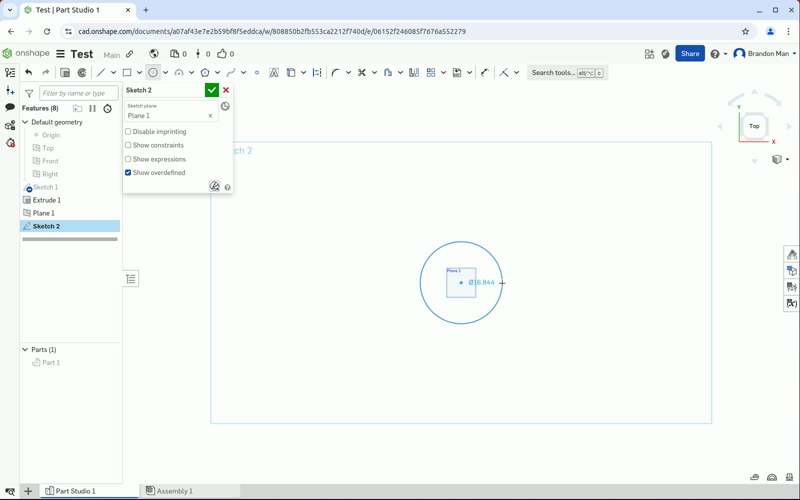
key(esc)
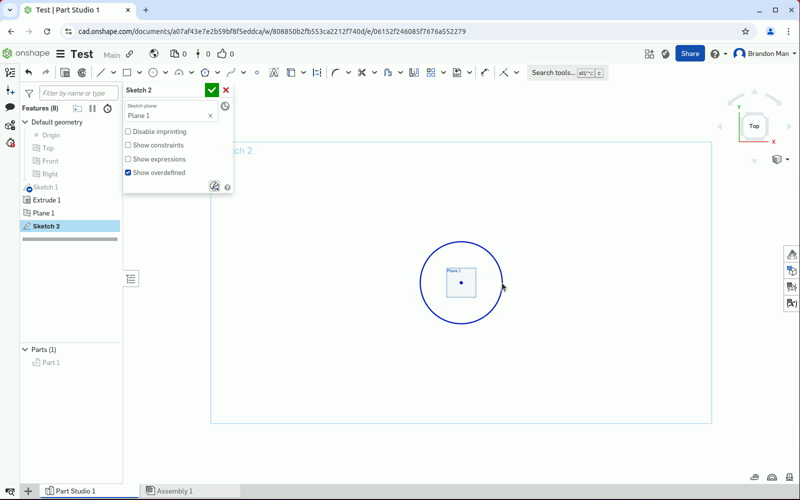
key(c)
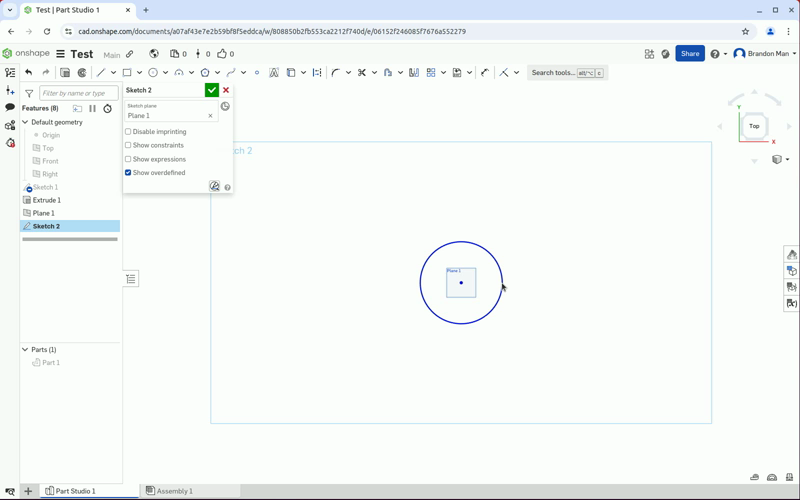
key_down(shift)
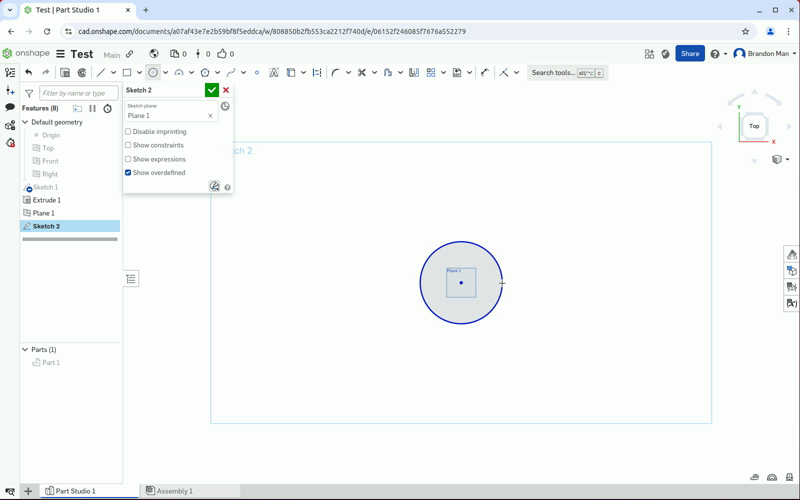
mouse_move(461, 282)
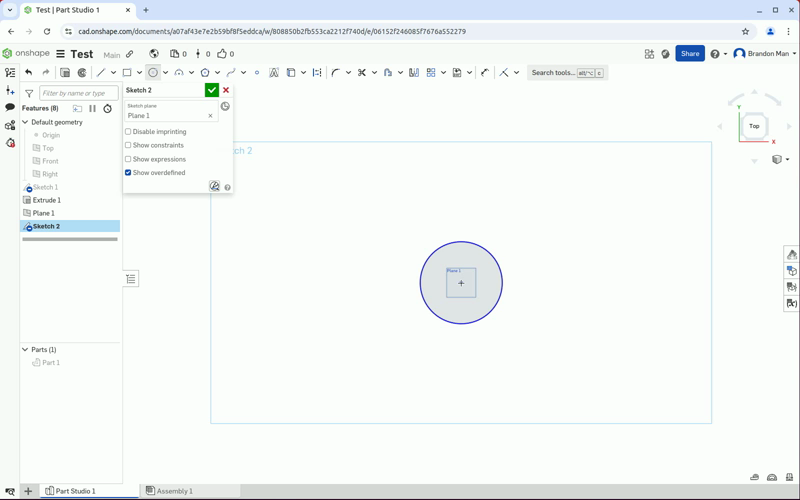
click(461, 282)
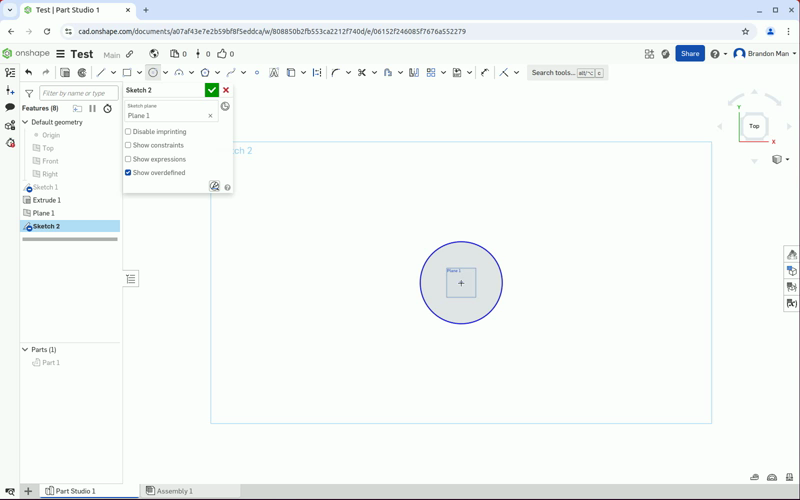
key_up(shift)
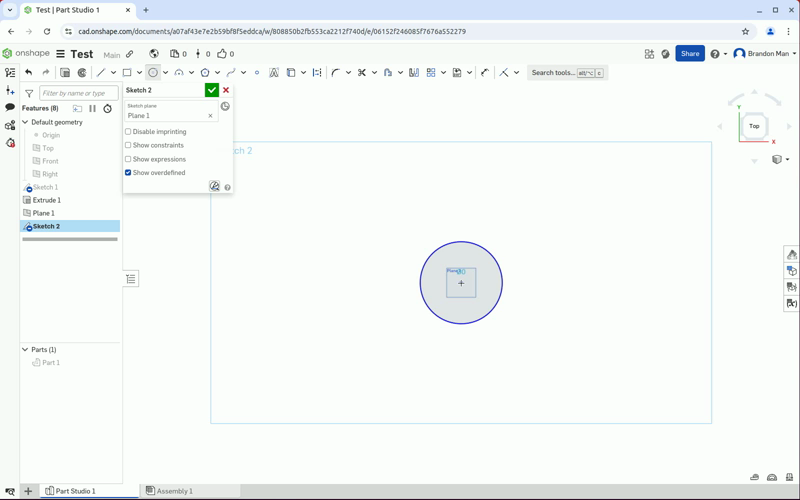
mouse_move(491, 282)
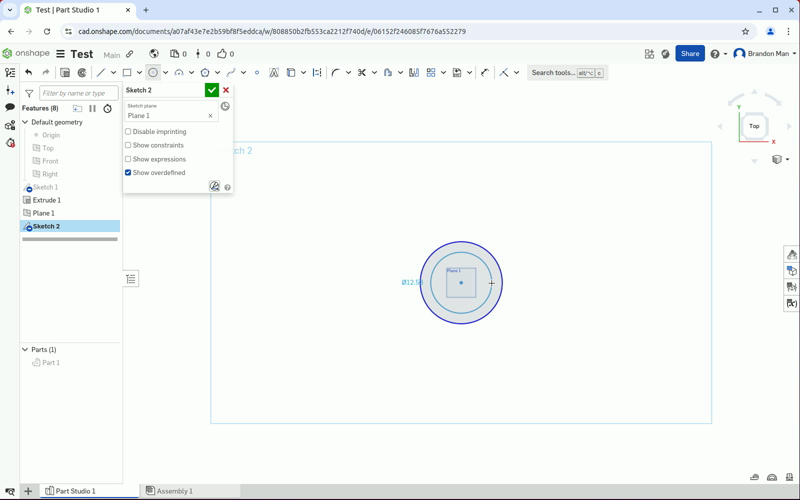
click(491, 282)
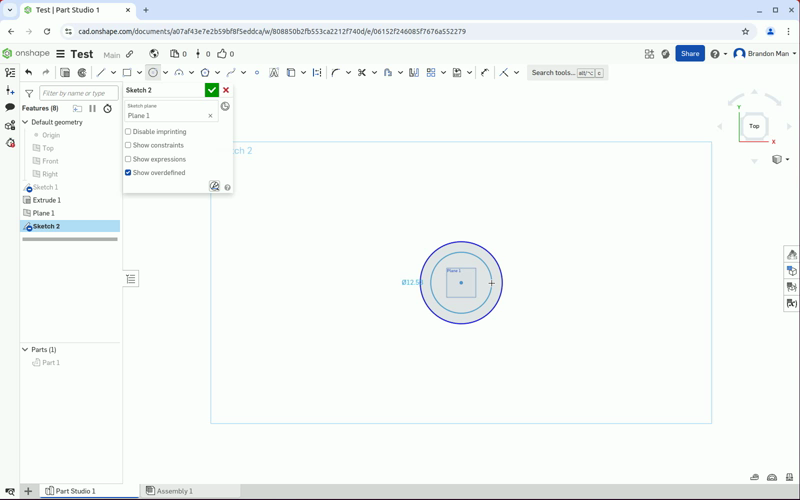
key(esc)
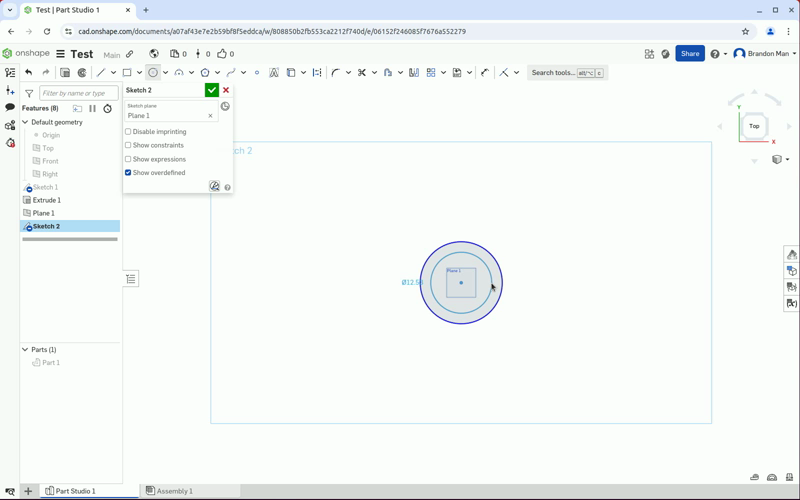
mouse_move(461, 316)
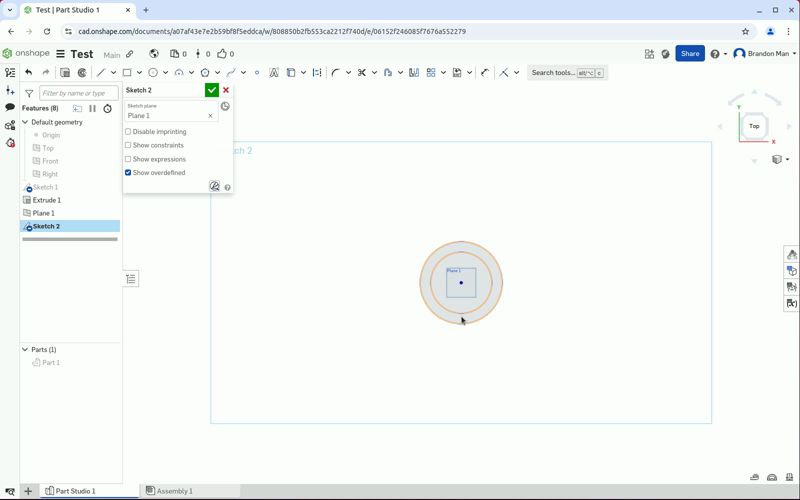
click(461, 316)
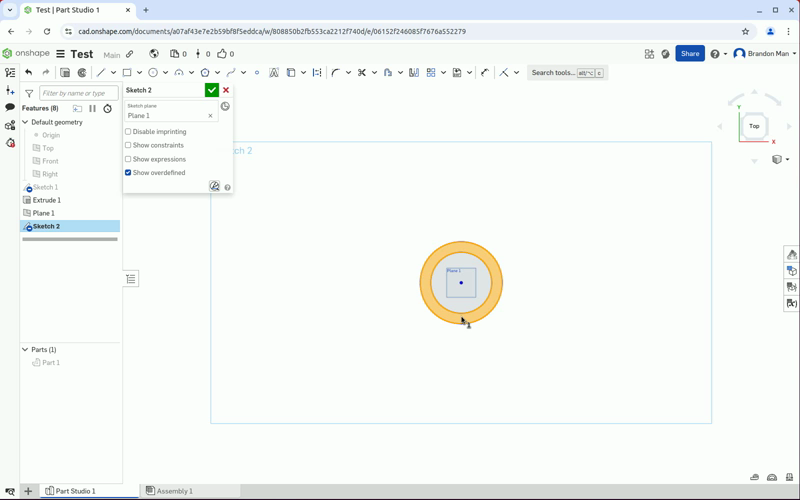
mouse_move(73, 352)
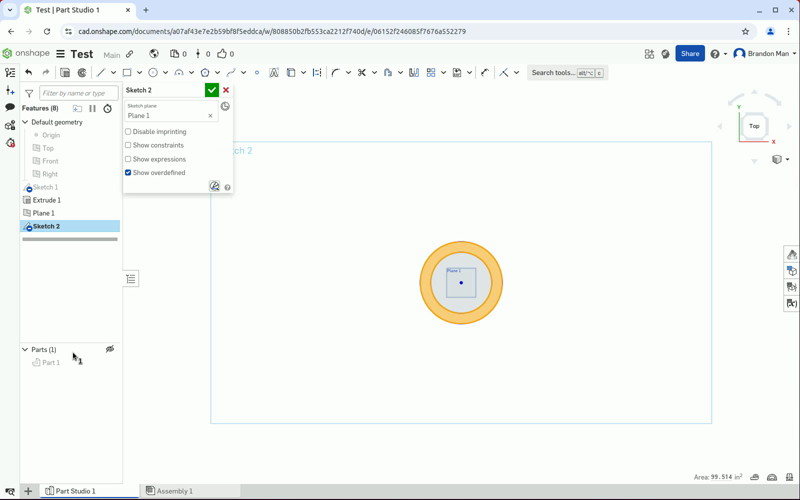
key(shift+y)
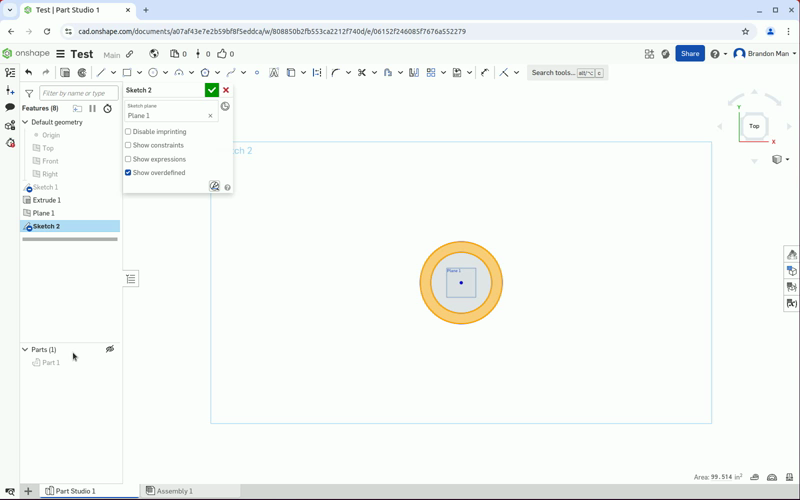
key(shift+e)
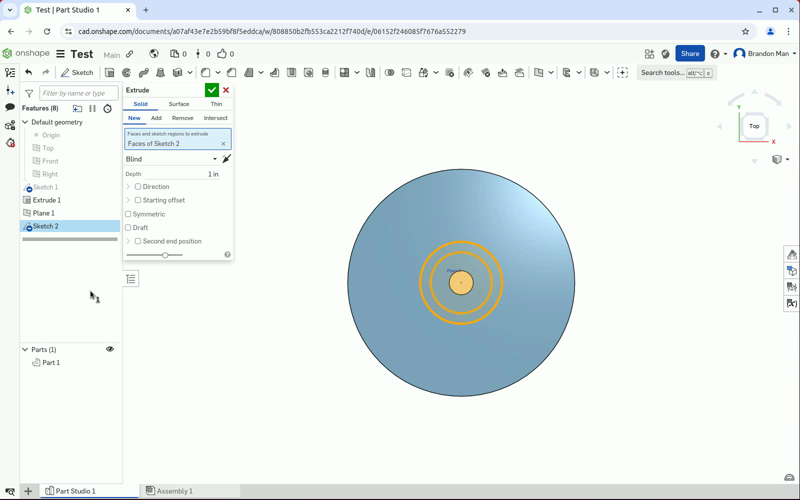
mouse_move(143, 106)
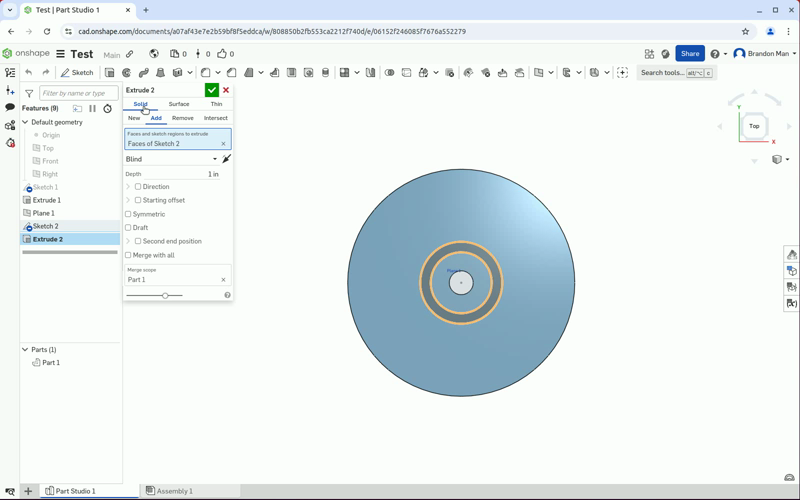
click(143, 106)
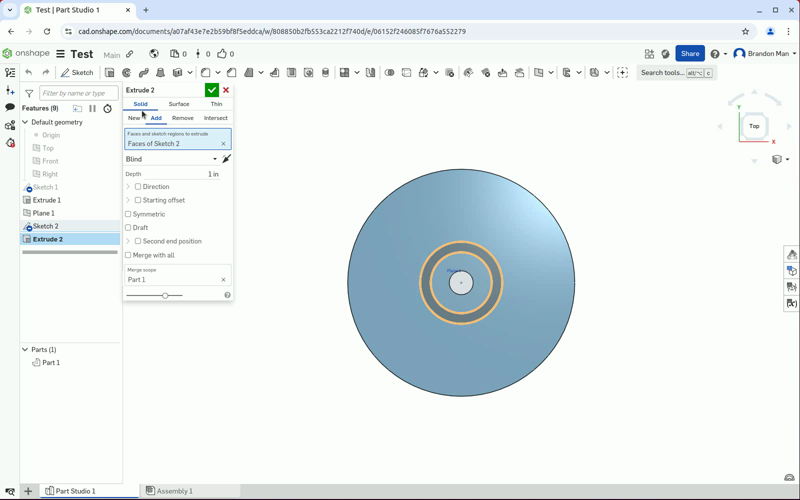
mouse_move(137, 120)
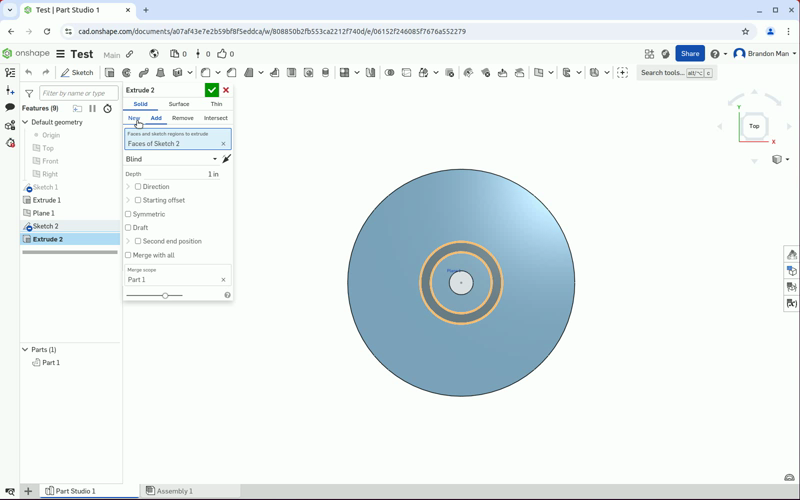
click(137, 120)
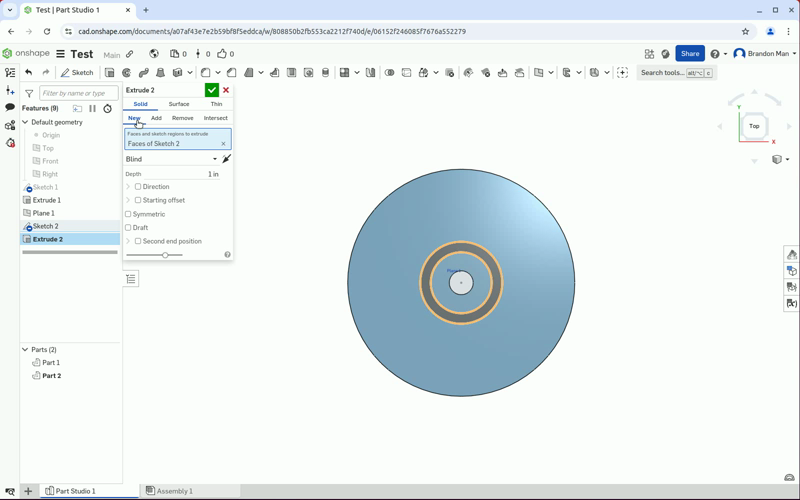
key(tab, 4)
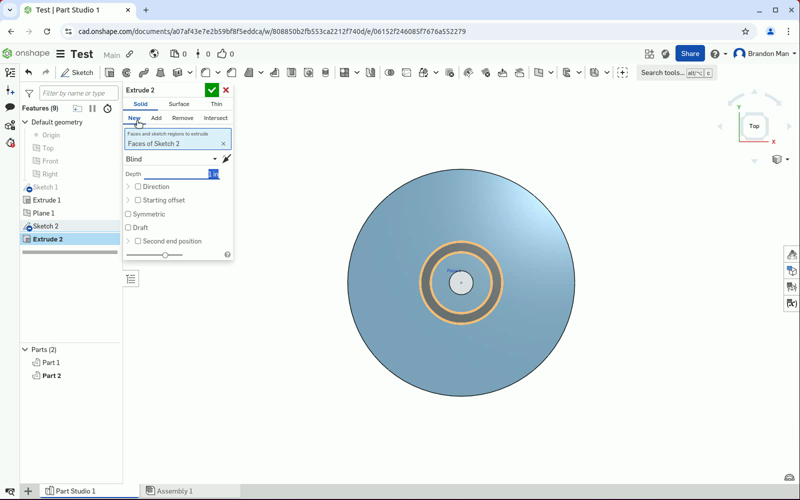
text(0.963)
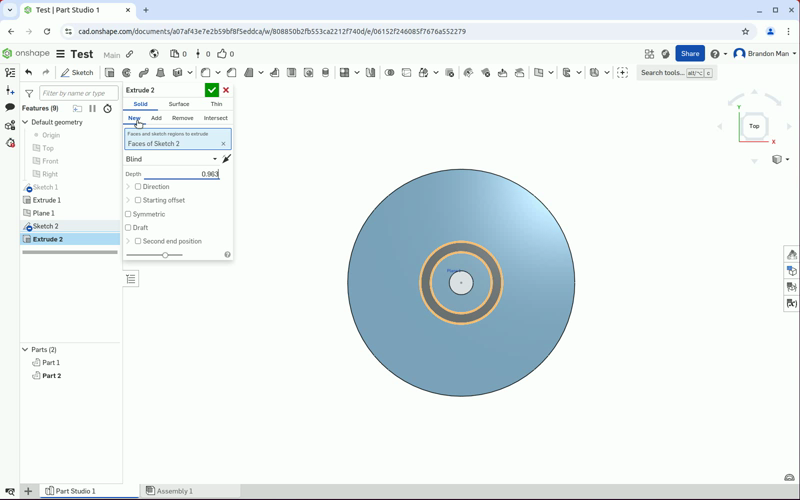
key(enter)
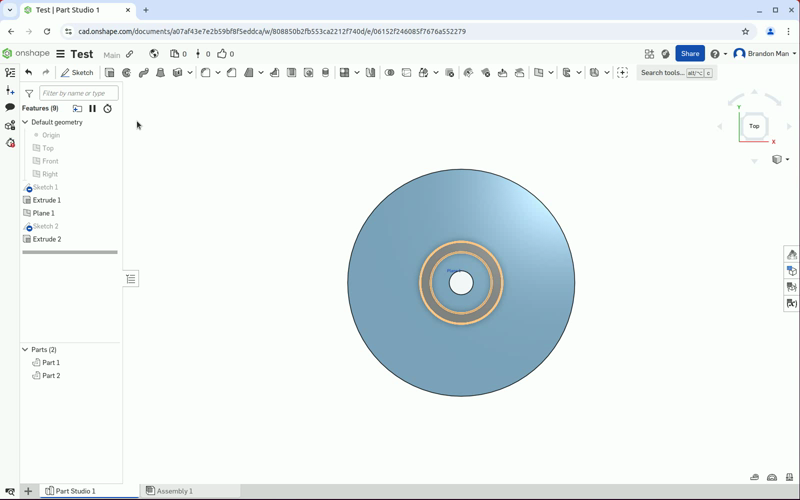
key(shift+h)
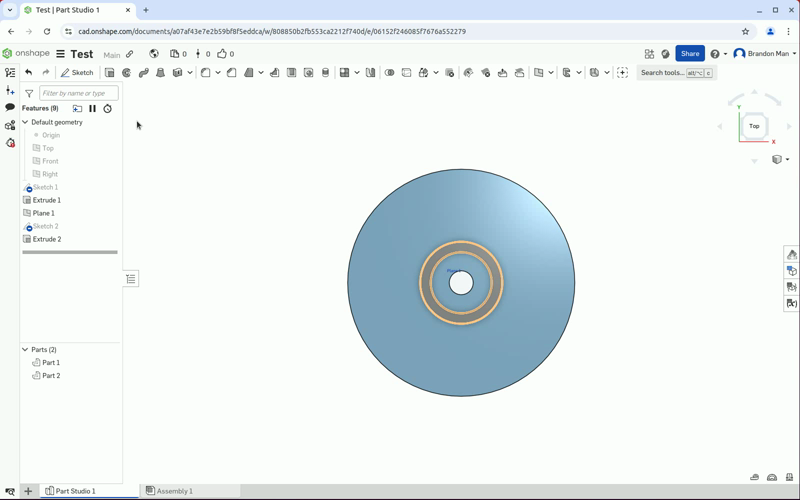
key(shift+h)
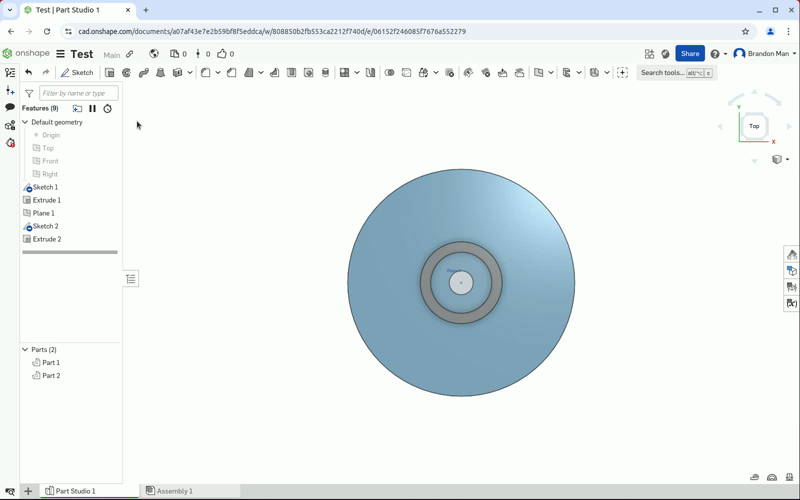
key(shift+7)
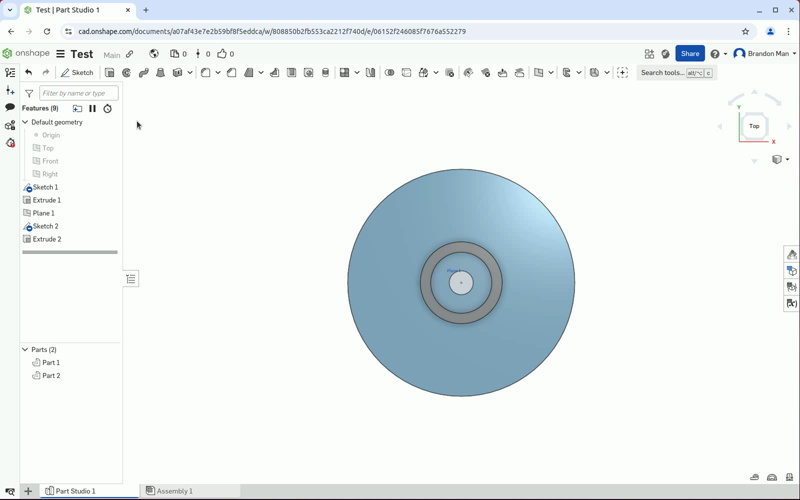
key(up, 3)
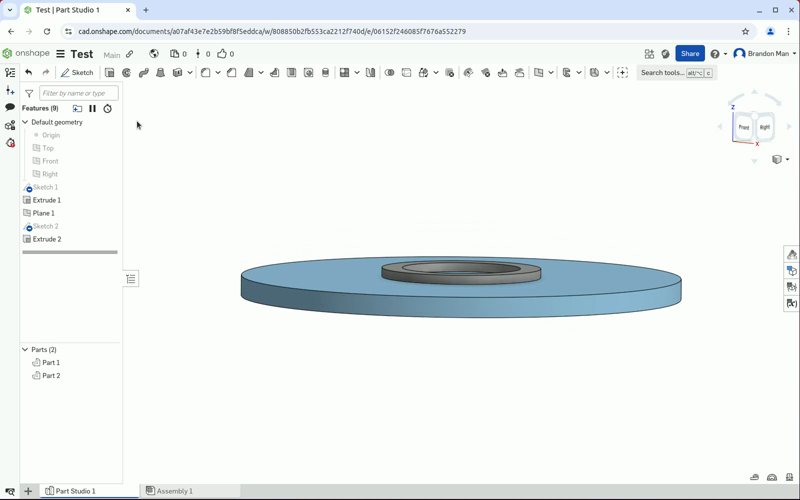
key(left, 3)
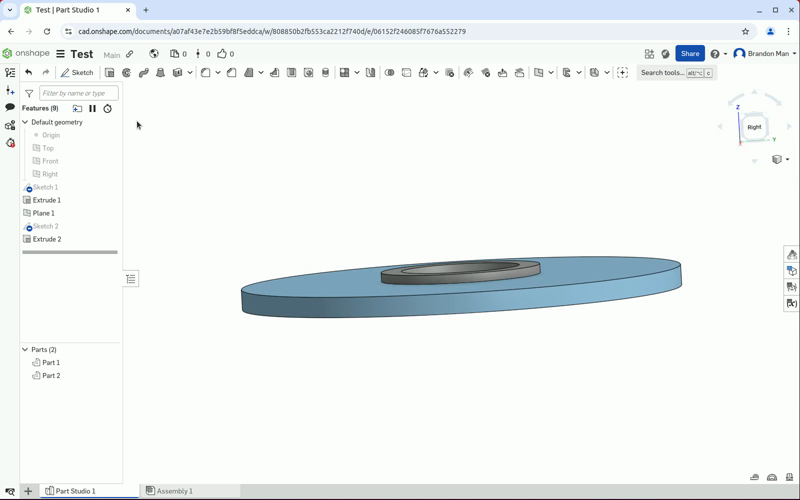
key(right, 3)
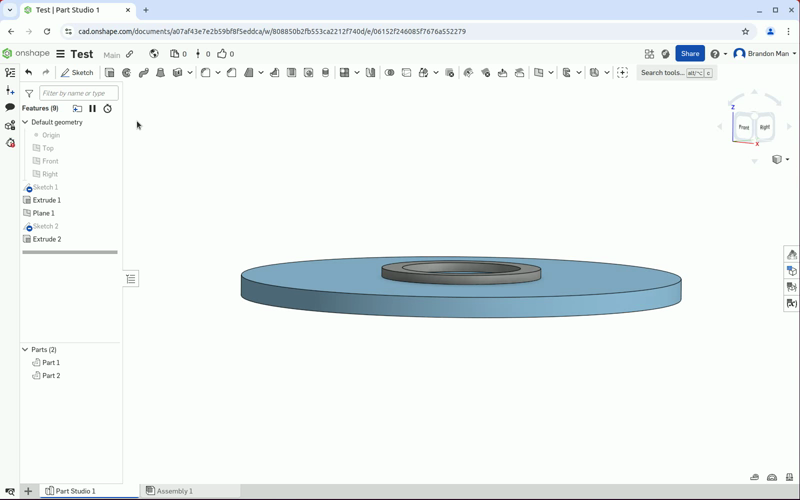
key(down, 3)
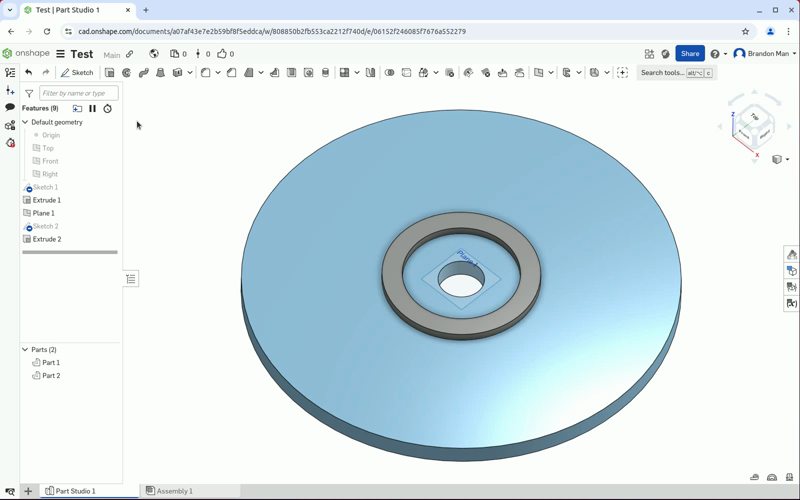
mouse_move(73, 189)
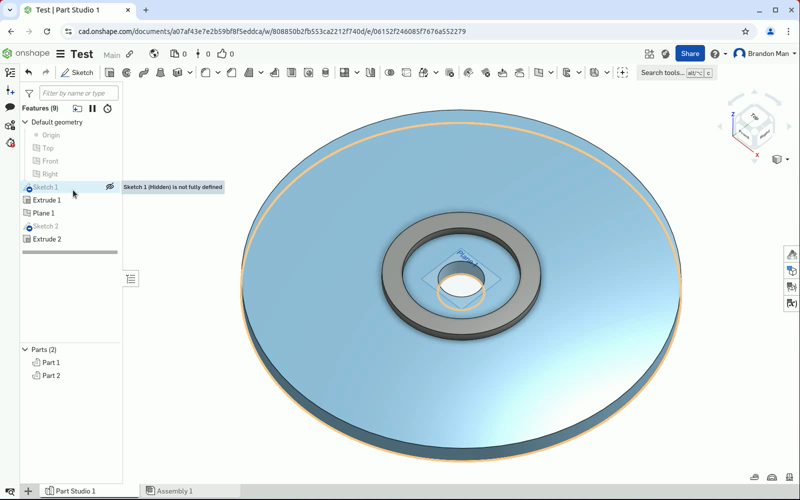
click(73, 189)